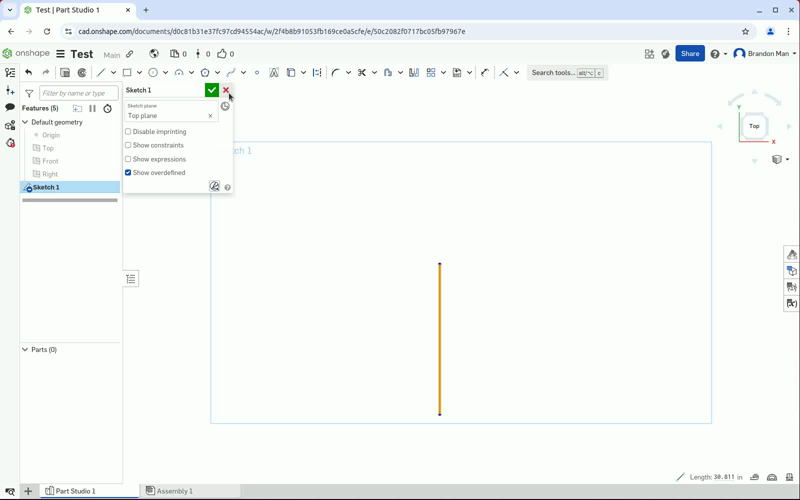
key(shift+h)
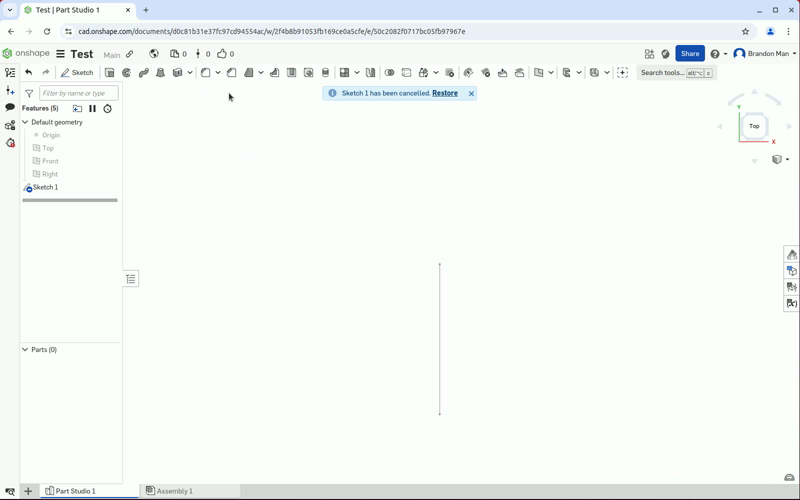
key(shift+s)
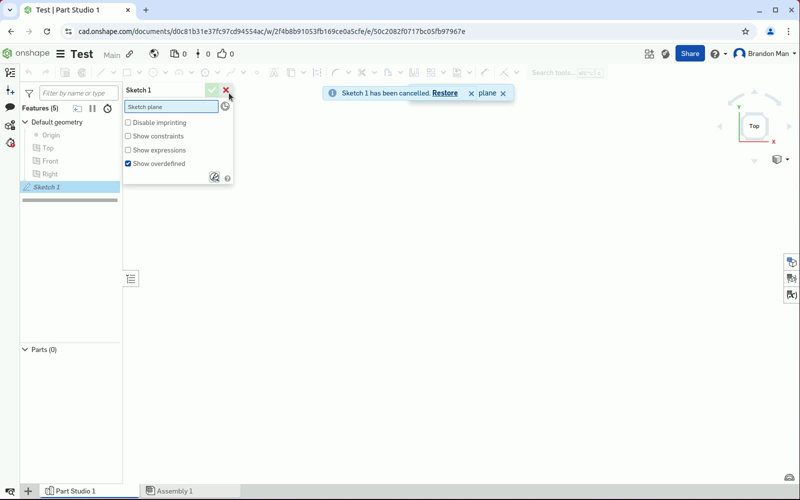
mouse_move(73, 150)
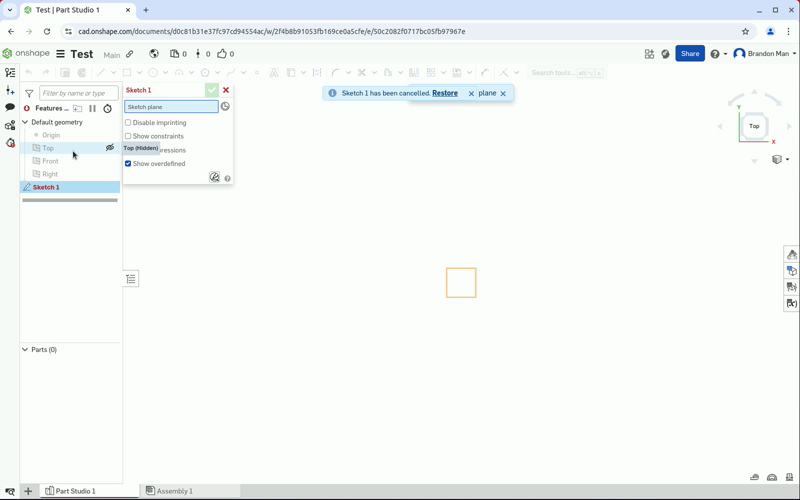
click(73, 150)
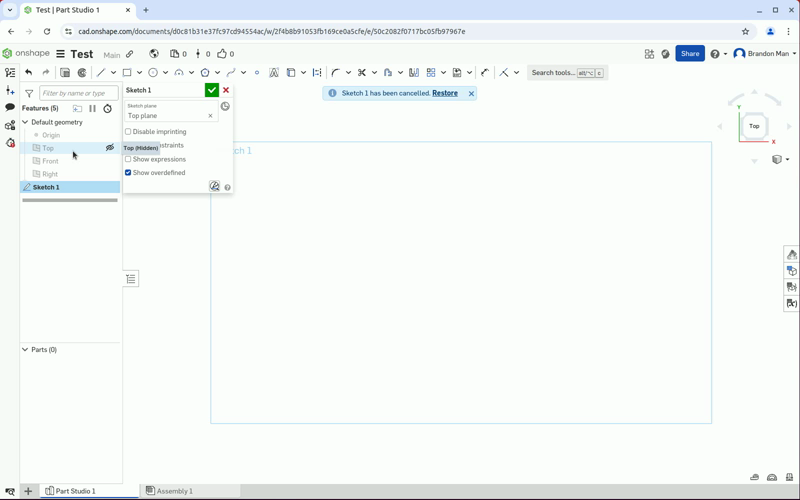
mouse_move(73, 352)
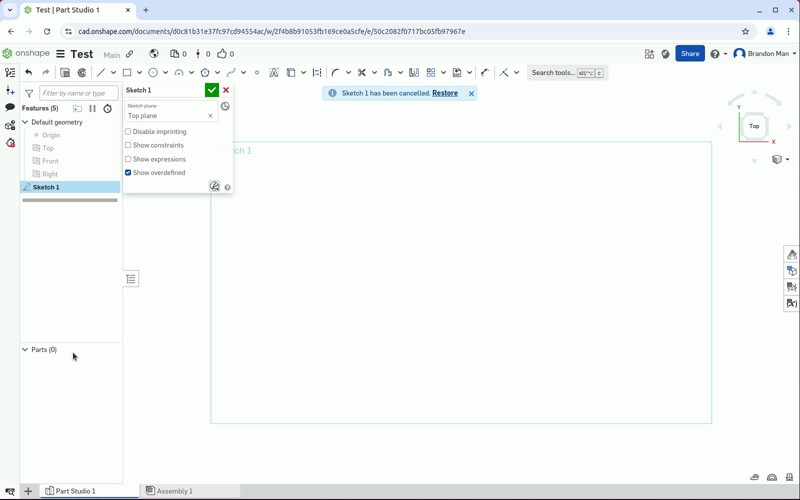
key(y)
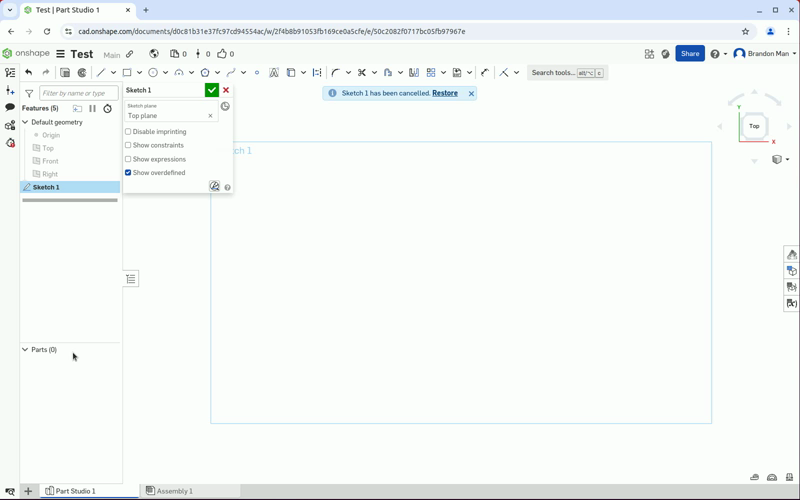
key(c)
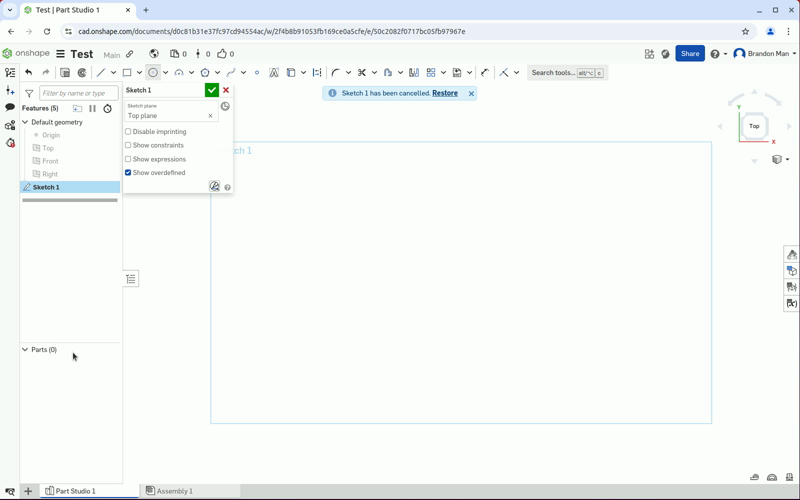
key_down(shift)
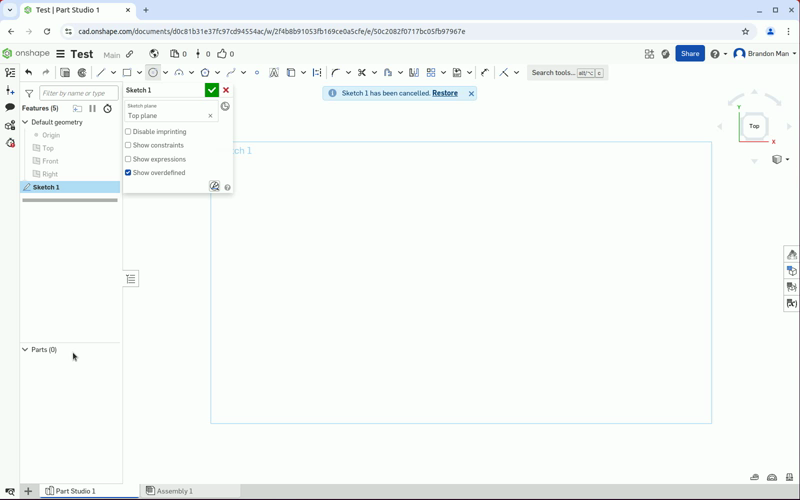
mouse_move(461, 282)
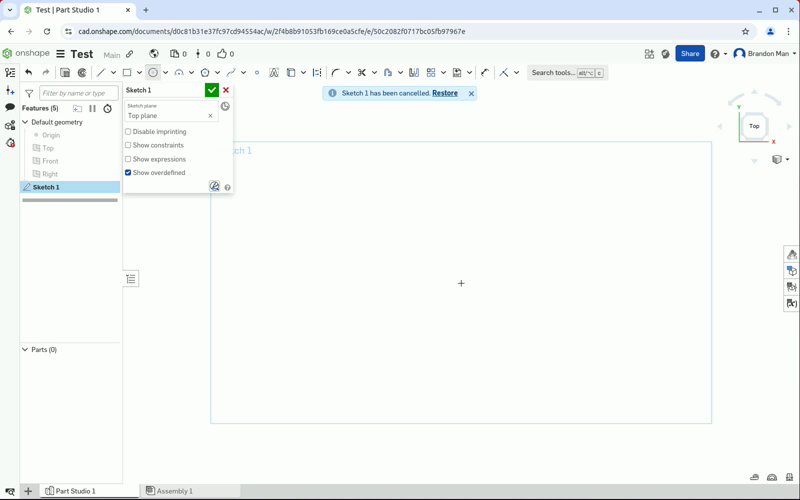
click(461, 282)
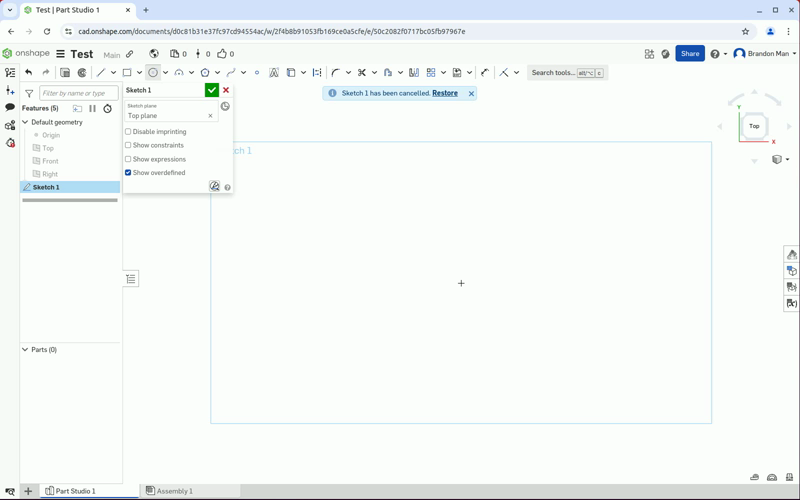
key_up(shift)
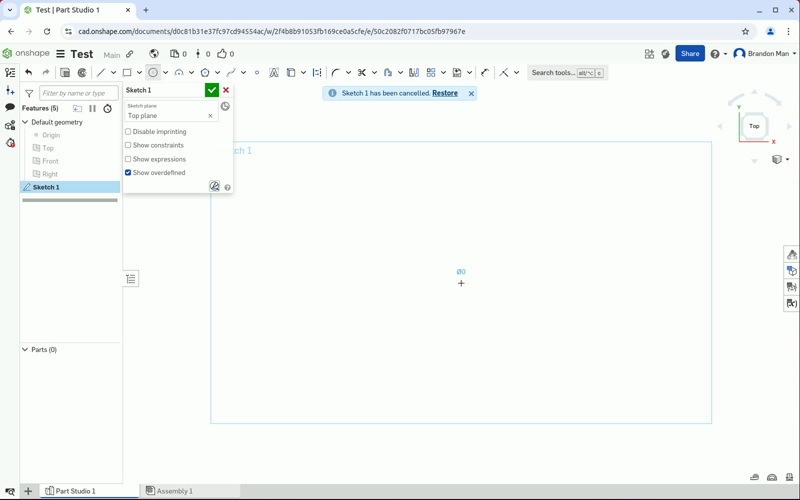
mouse_move(572, 282)
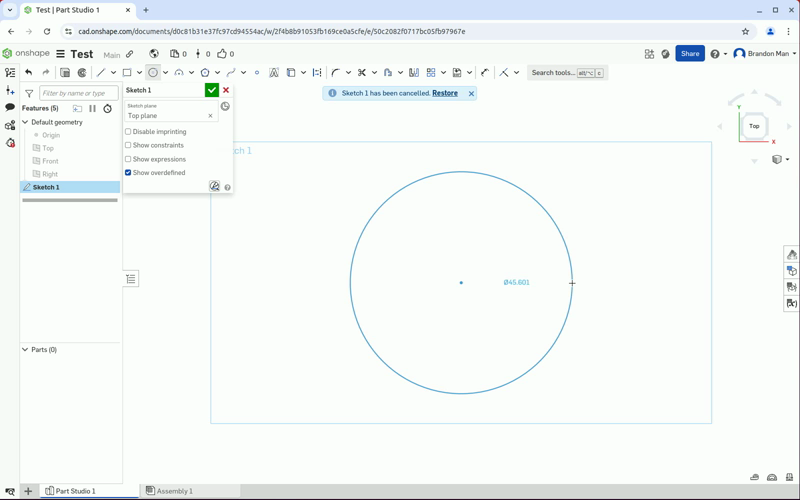
click(572, 282)
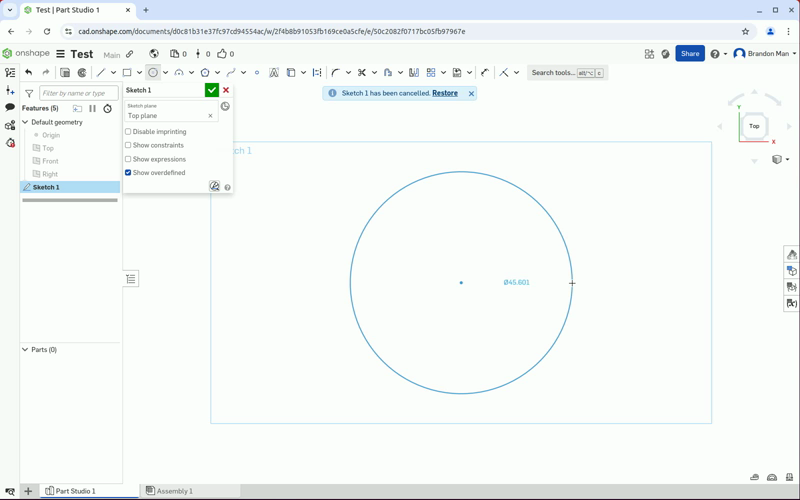
key(esc)
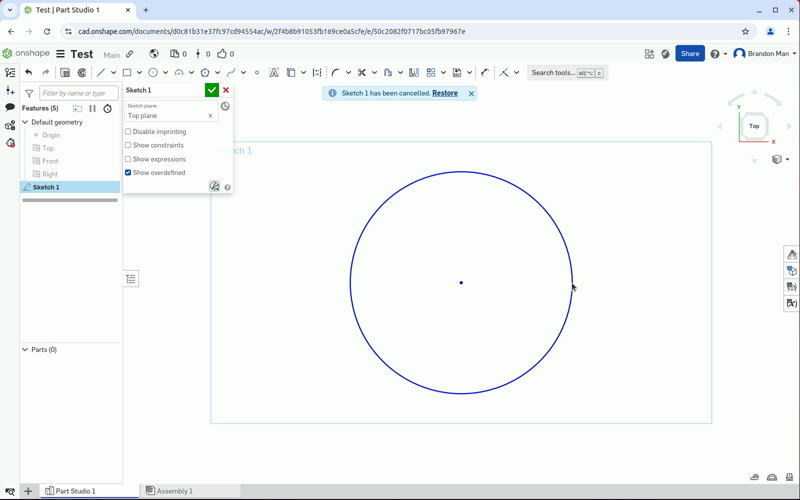
mouse_move(526, 313)
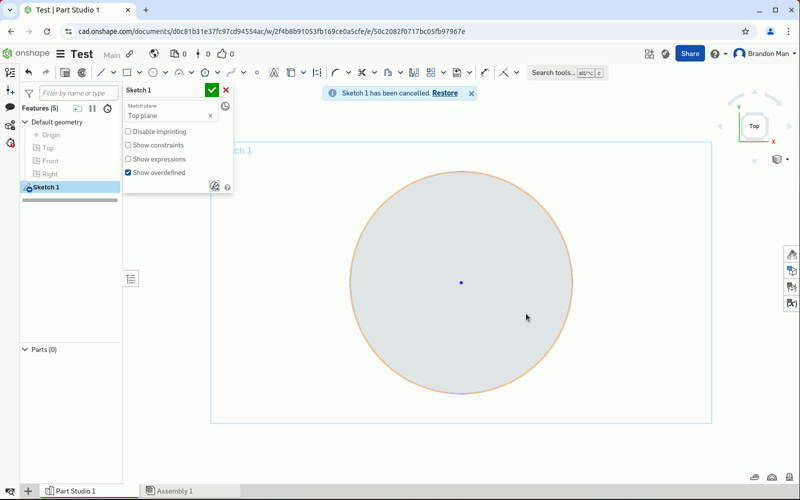
click(526, 313)
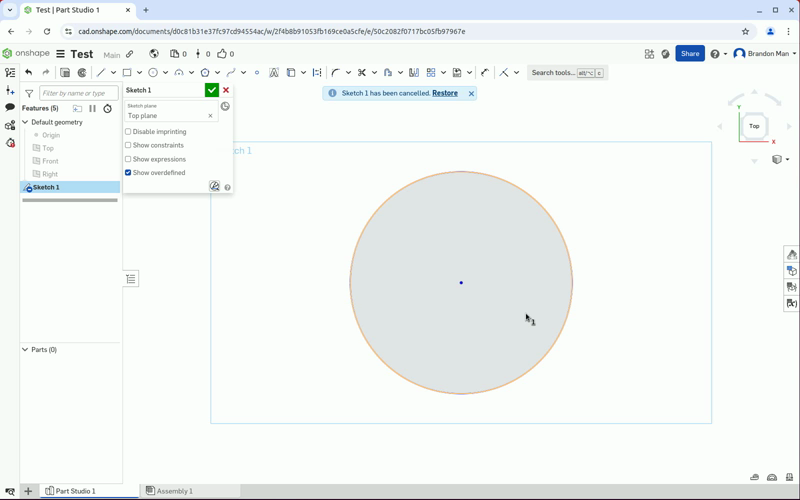
mouse_move(73, 352)
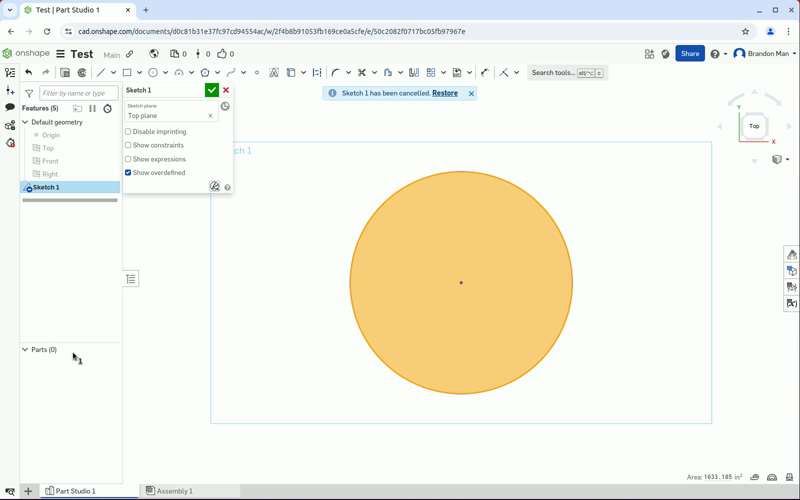
key(shift+y)
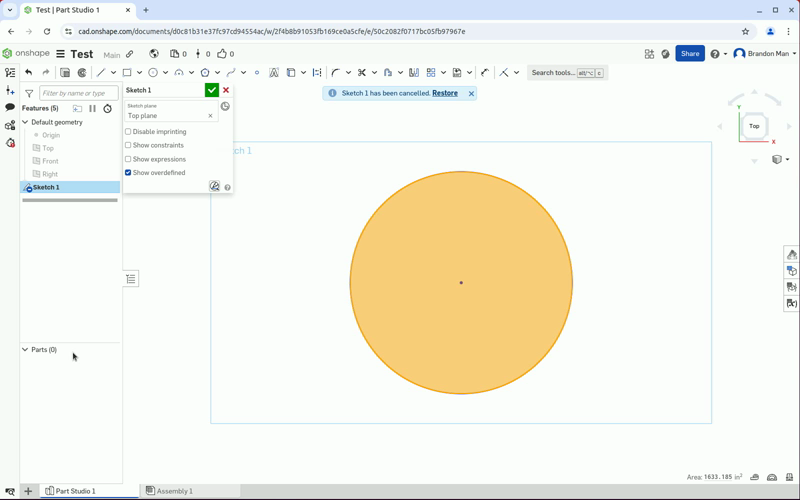
key(shift+e)
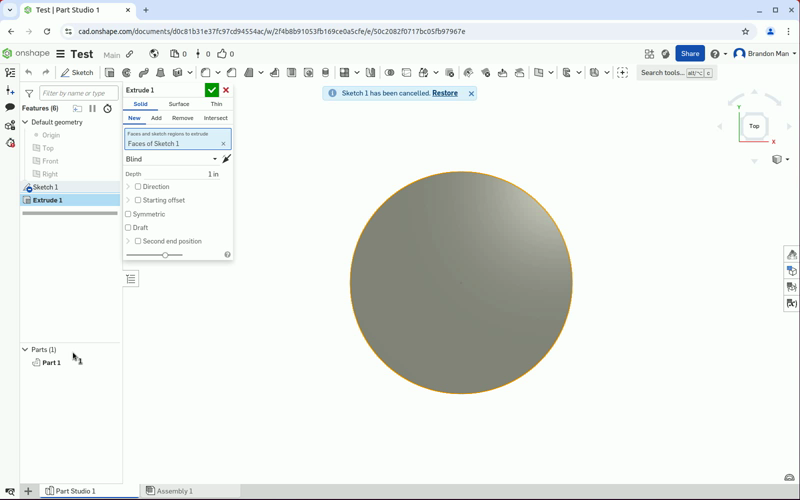
mouse_move(143, 106)
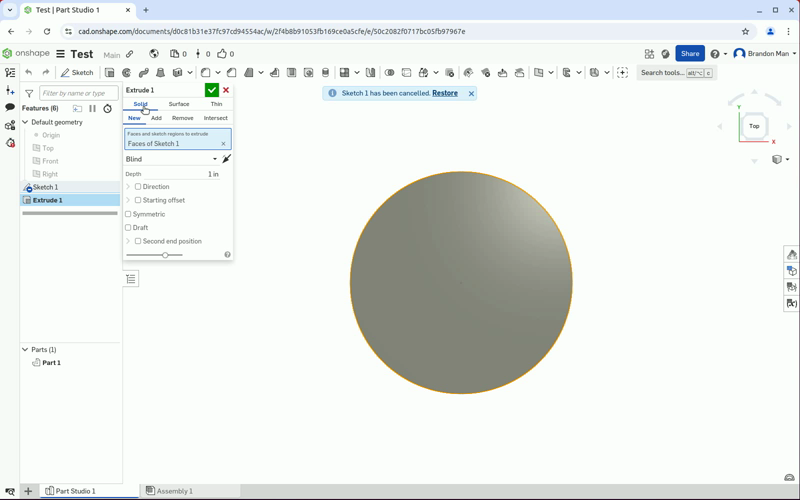
click(143, 106)
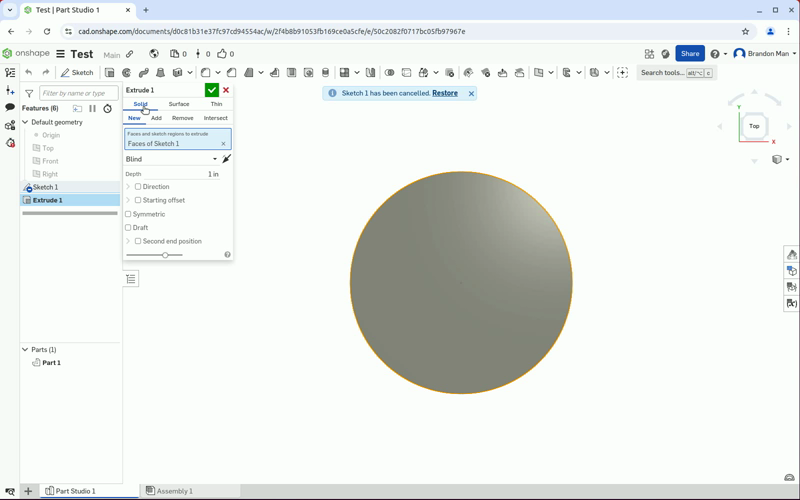
mouse_move(137, 120)
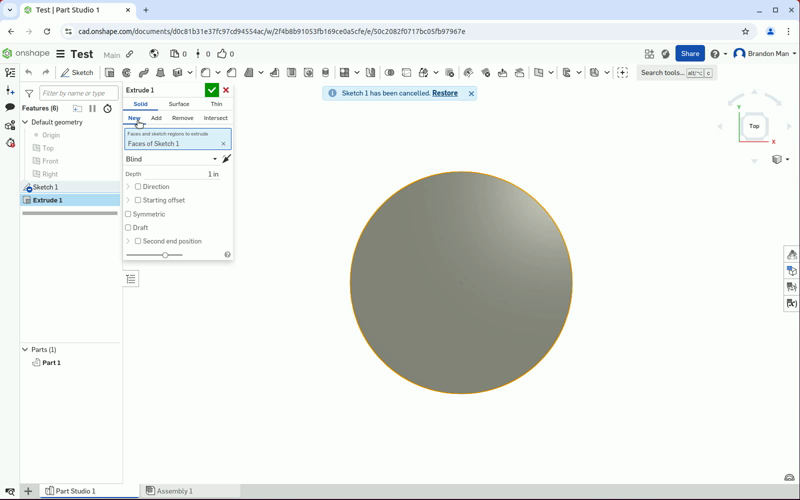
click(137, 120)
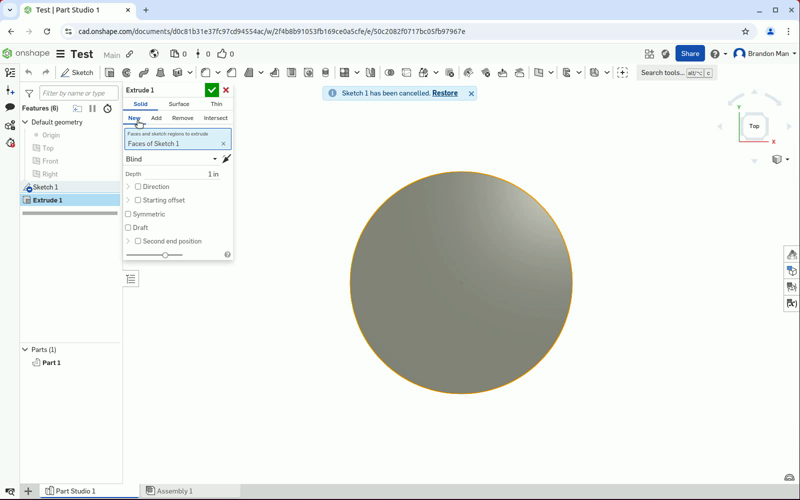
key(tab, 4)
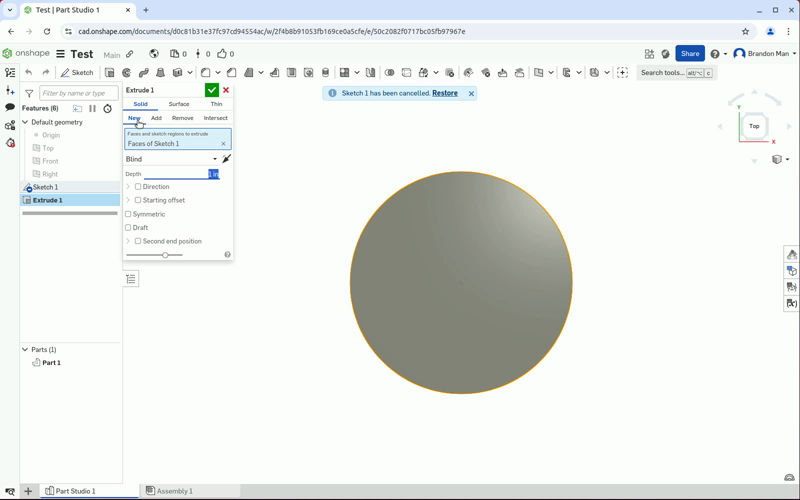
text(5.296)
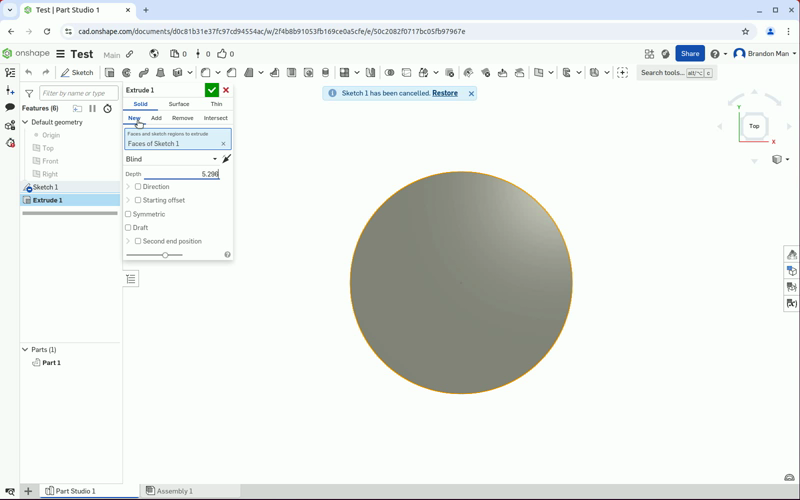
key(enter)
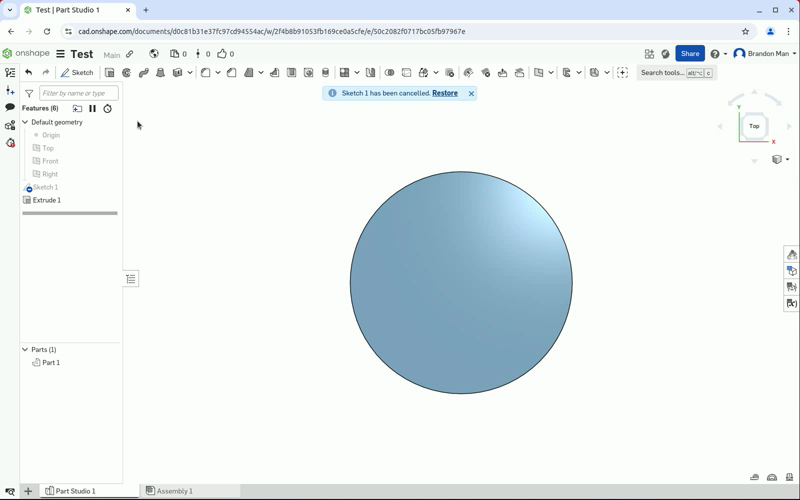
key(shift+h)
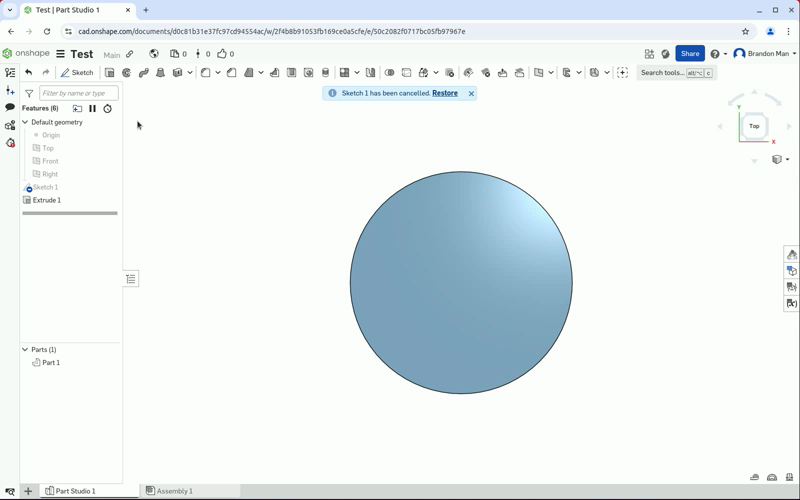
key(shift+h)
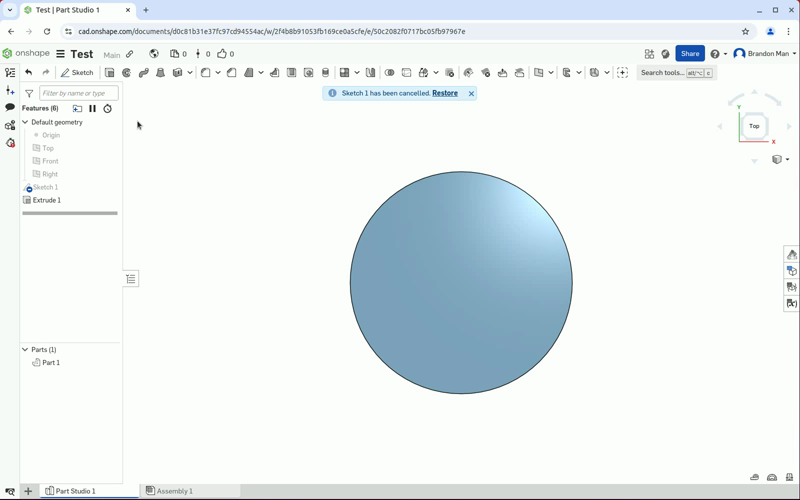
mouse_move(73, 189)
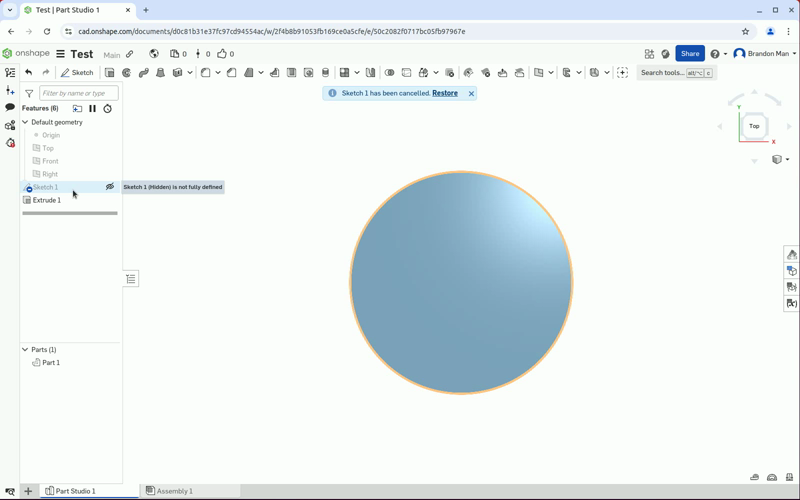
click(73, 189)
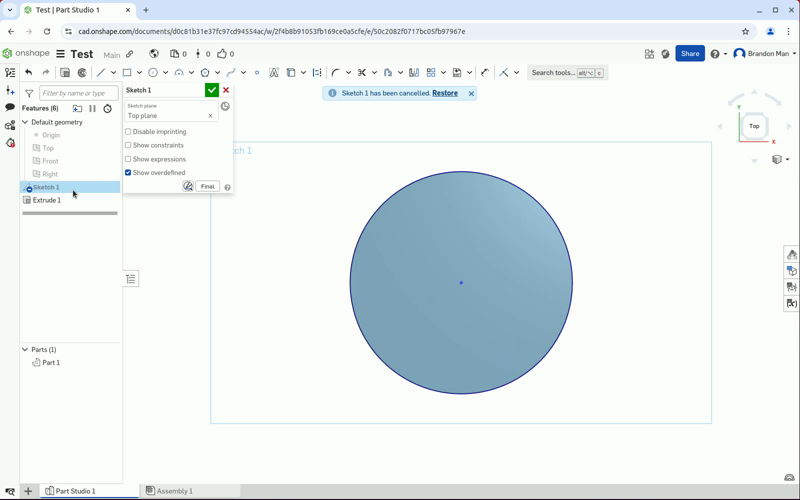
mouse_move(229, 92)
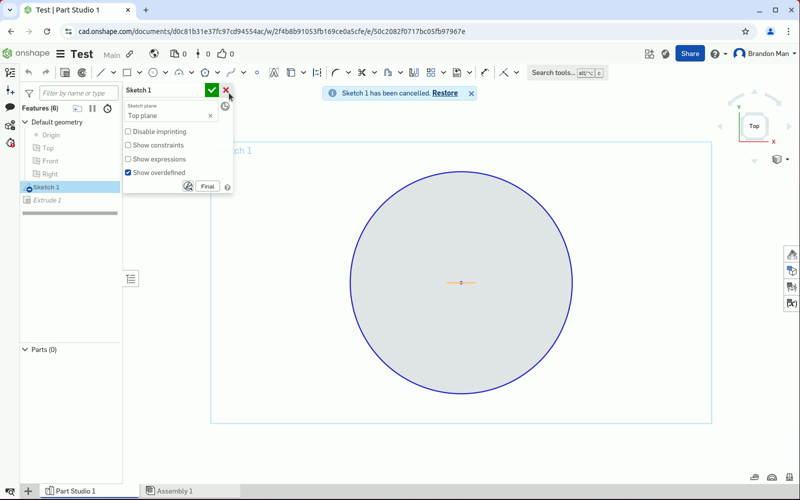
click(229, 92)
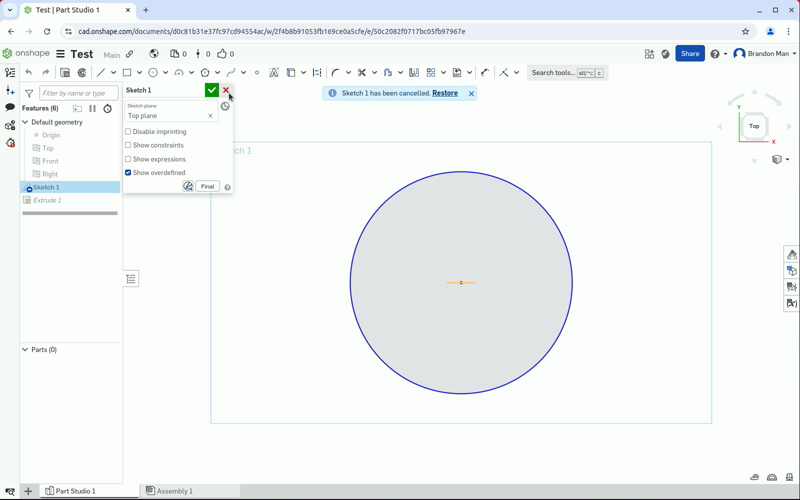
key(shift+s)
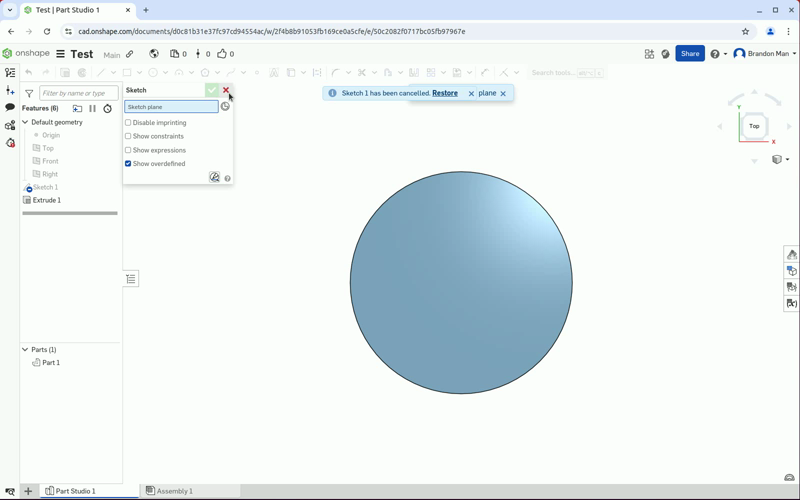
mouse_move(73, 150)
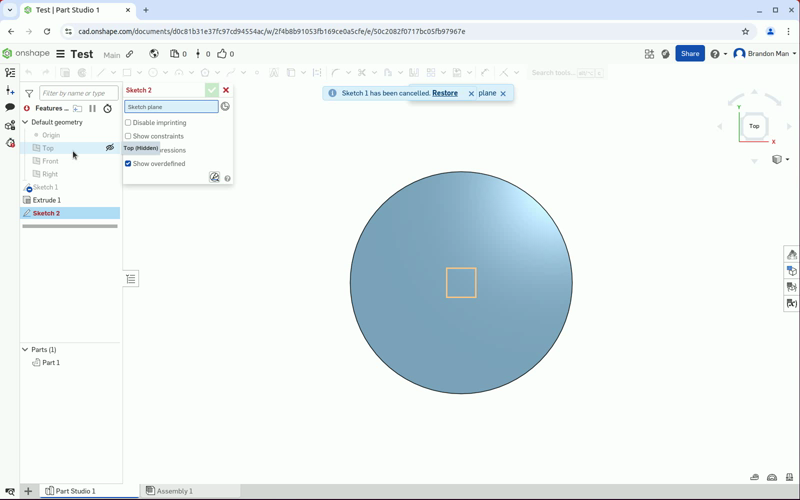
click(73, 150)
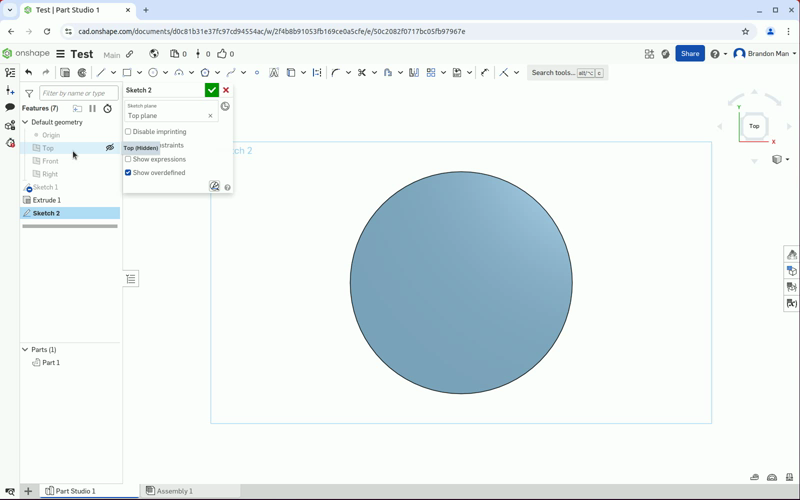
mouse_move(73, 352)
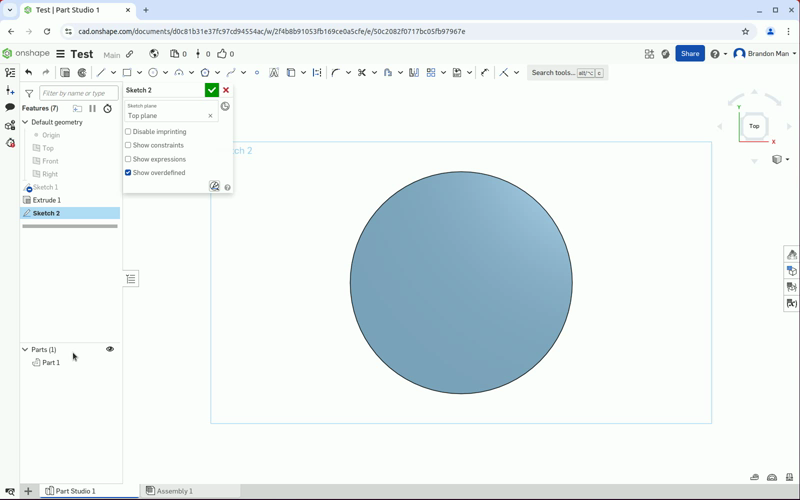
key(y)
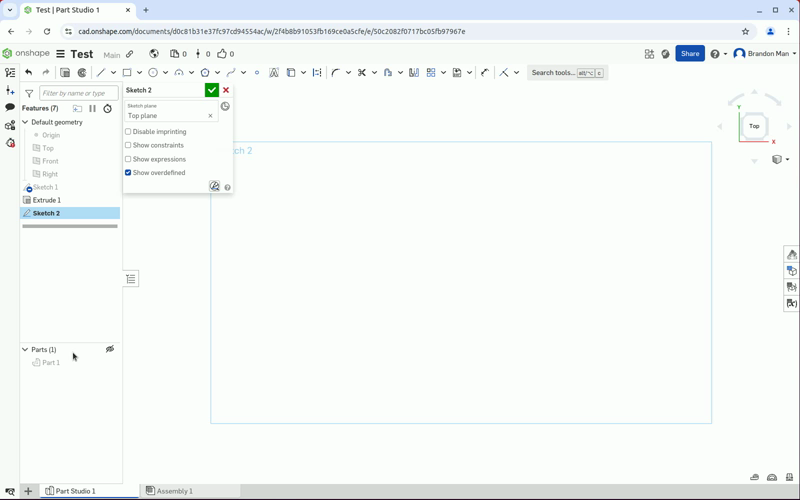
key(c)
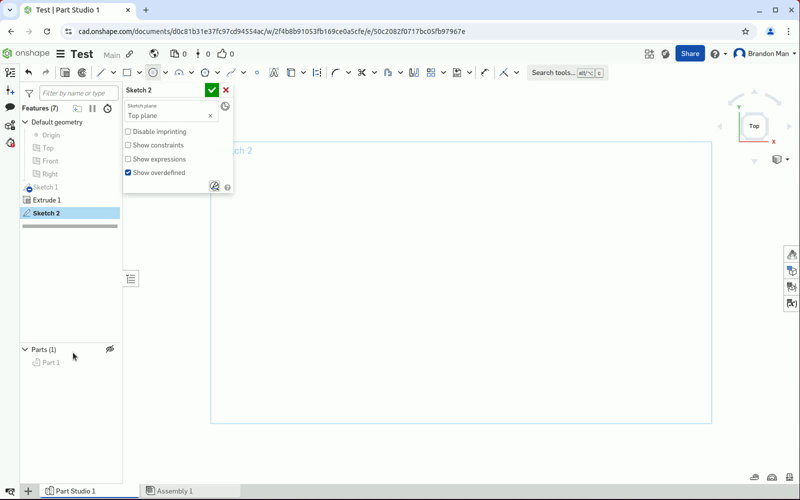
key_down(shift)
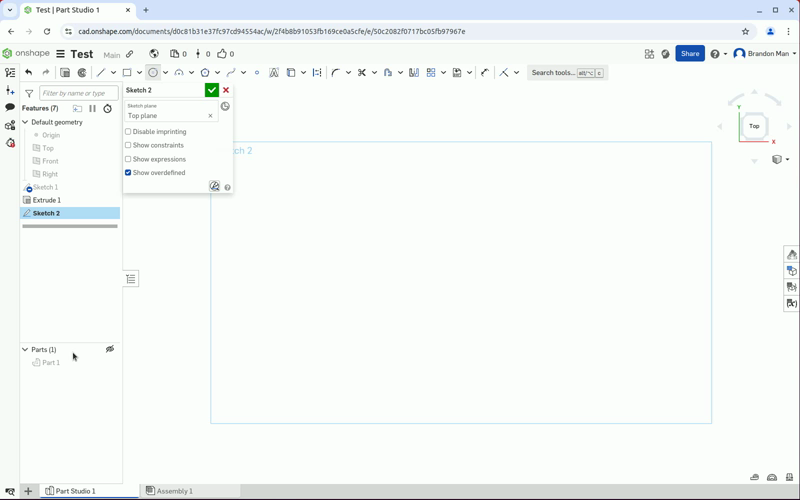
mouse_move(461, 282)
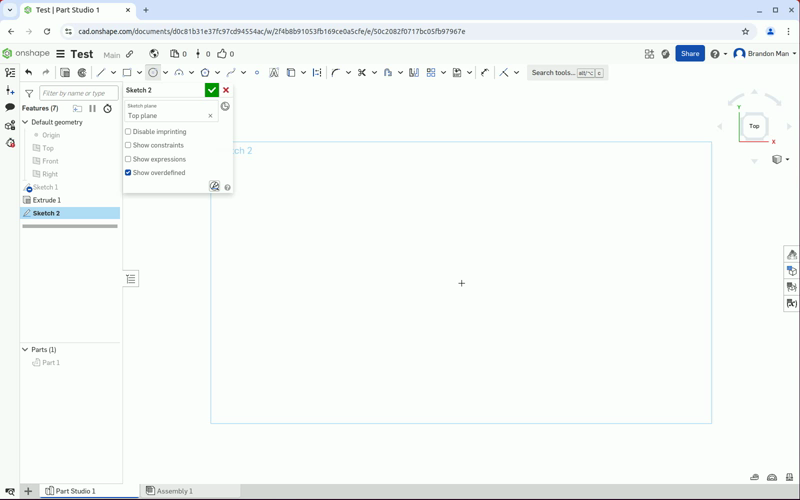
click(461, 282)
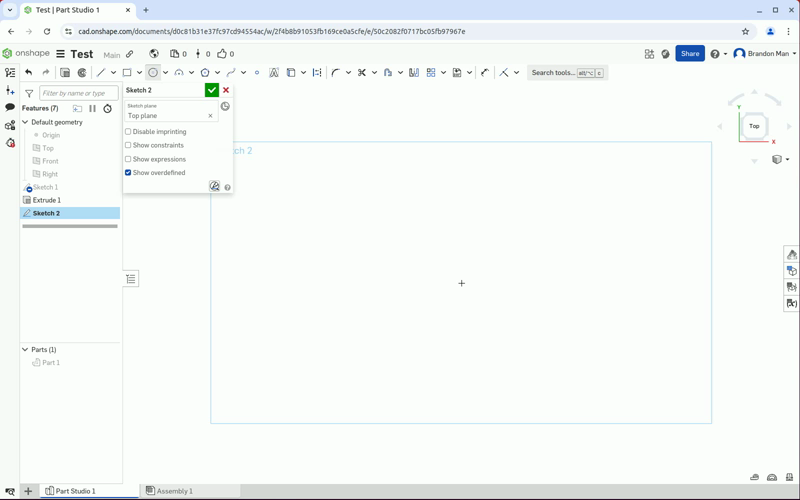
key_up(shift)
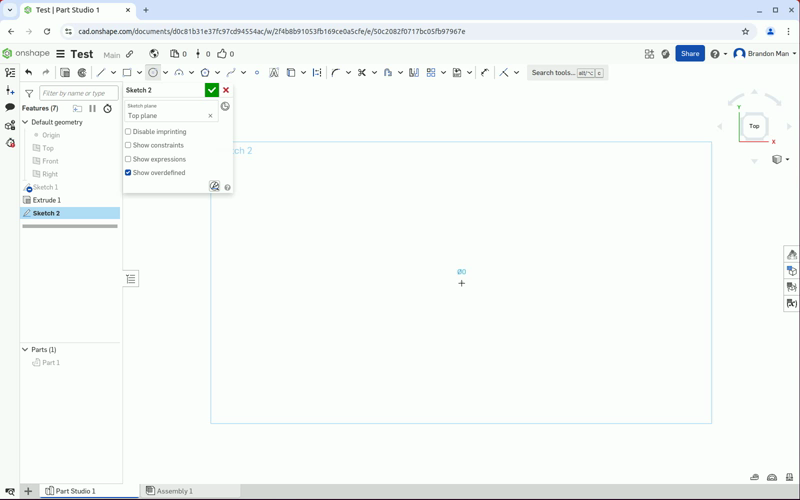
mouse_move(518, 282)
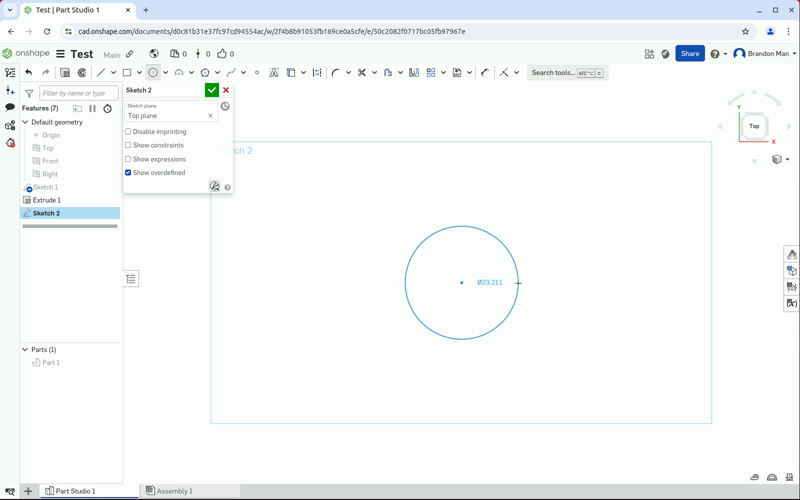
click(518, 282)
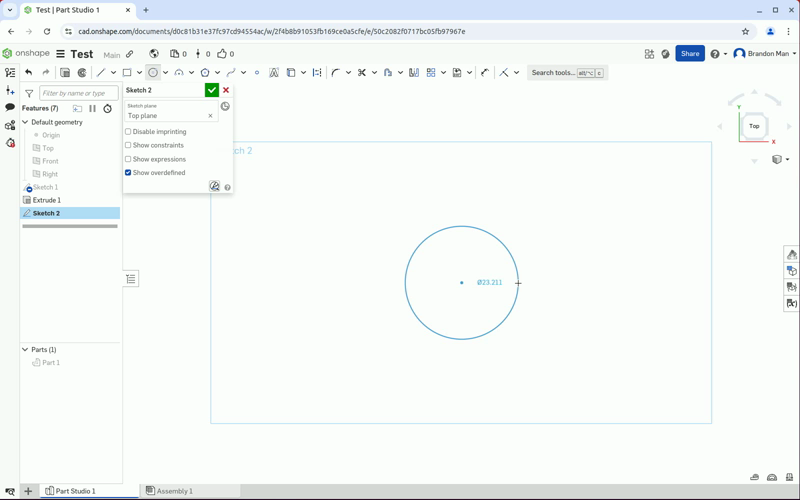
key(esc)
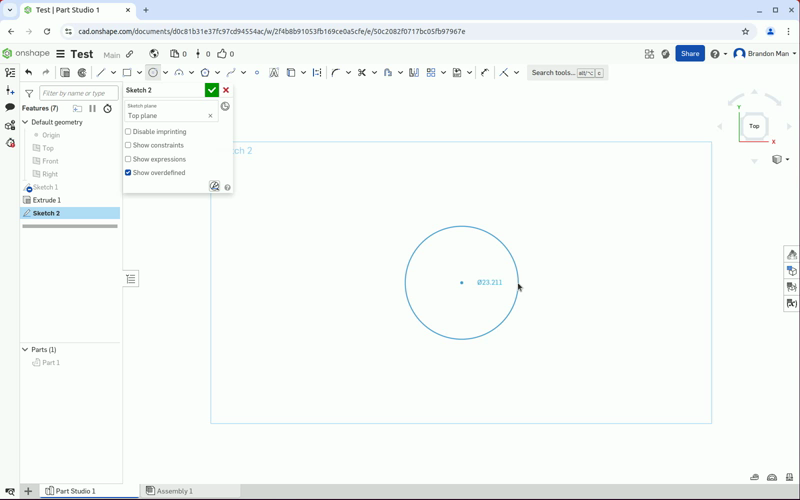
mouse_move(463, 268)
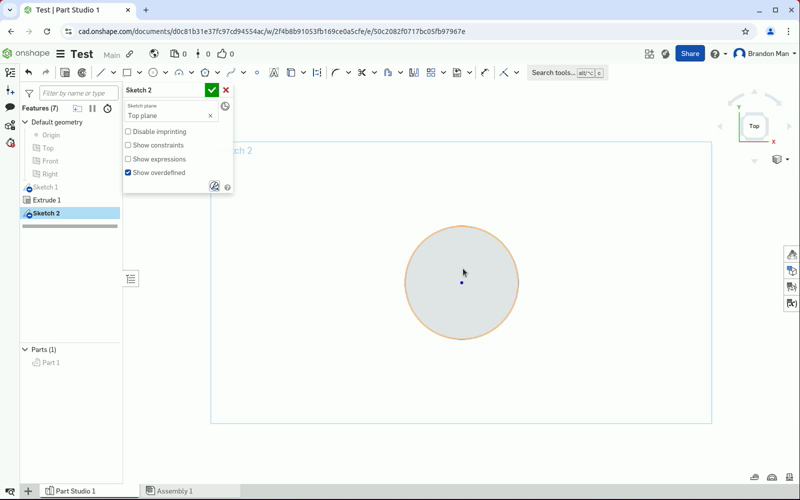
click(463, 268)
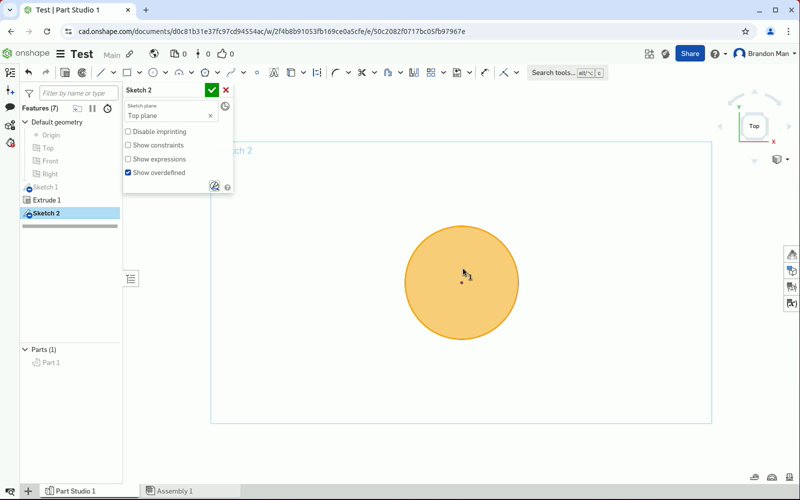
mouse_move(73, 352)
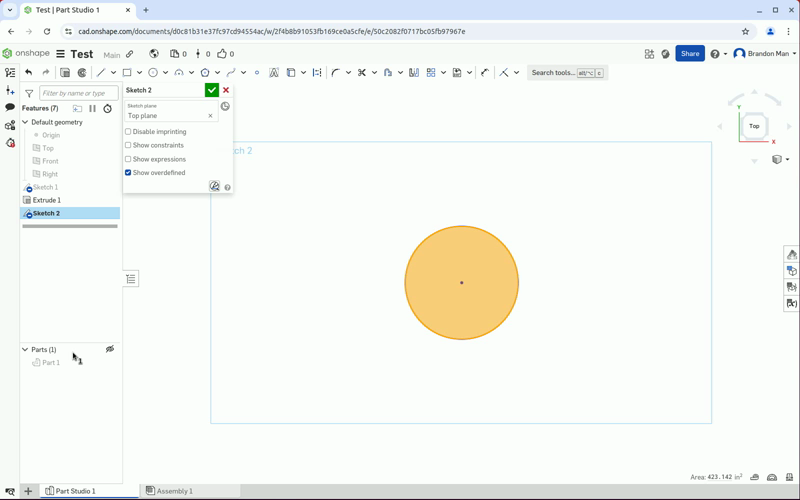
key(shift+y)
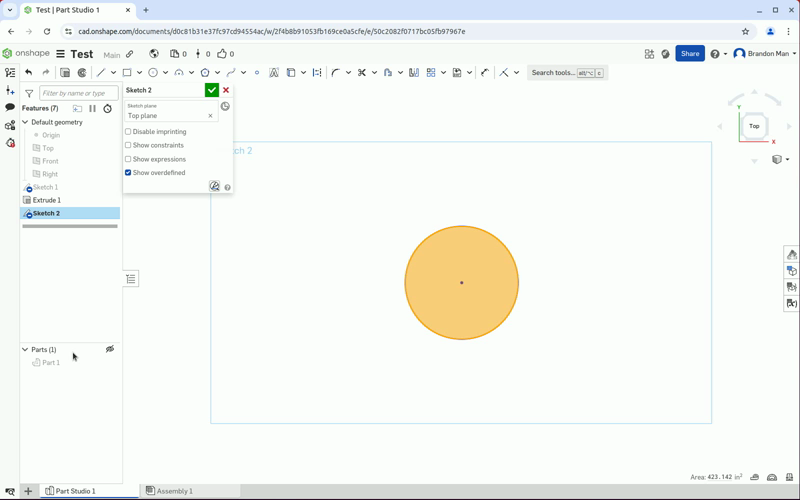
key(shift+e)
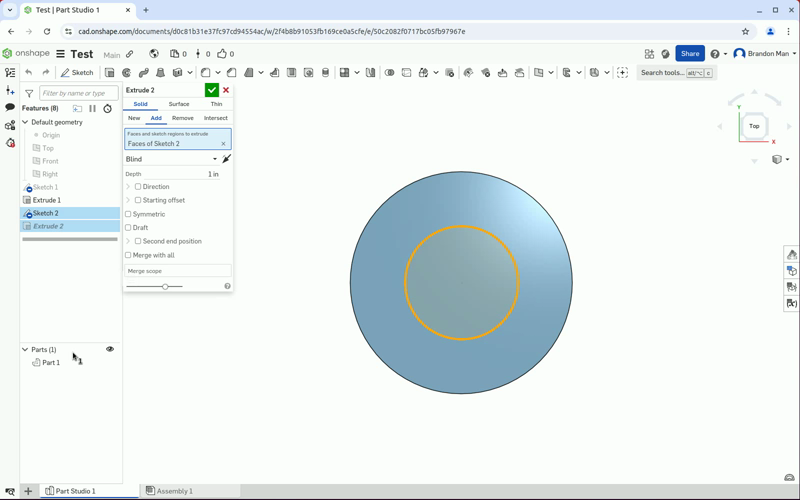
mouse_move(143, 106)
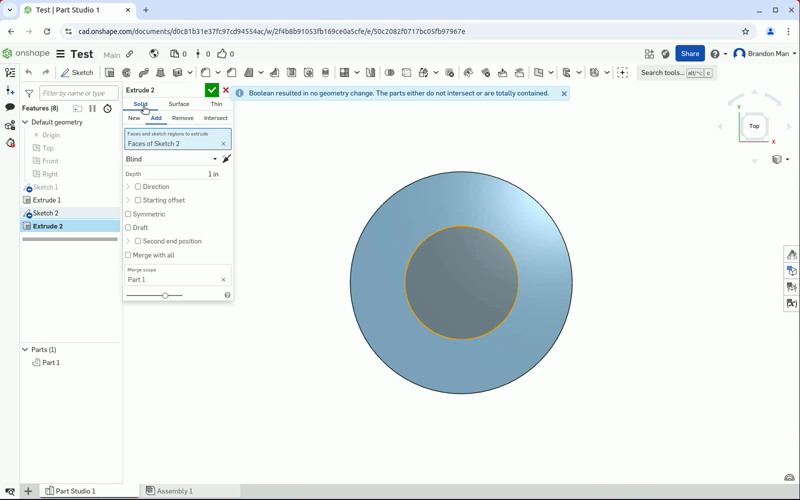
click(143, 106)
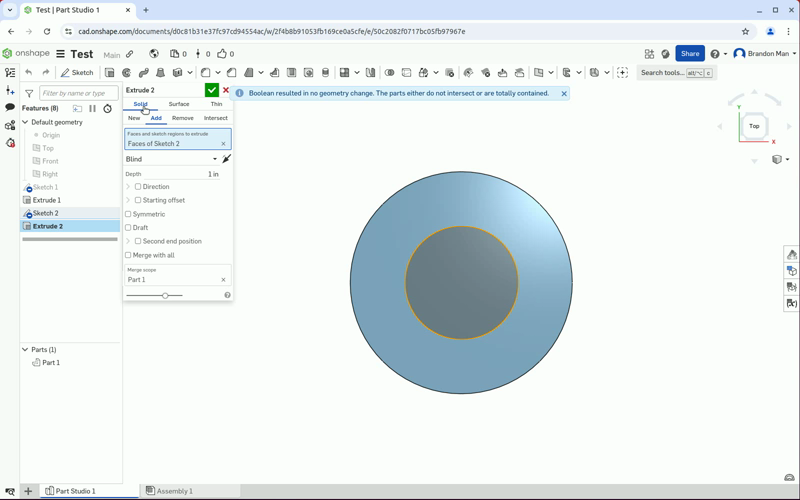
mouse_move(137, 120)
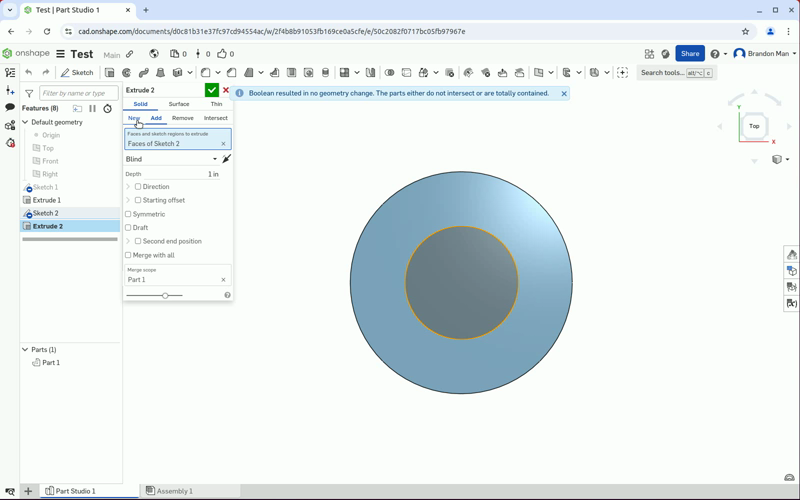
click(137, 120)
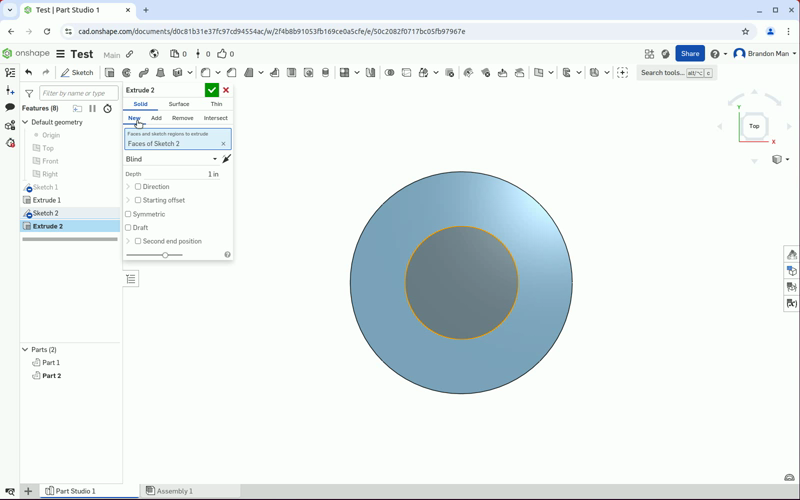
key(tab, 4)
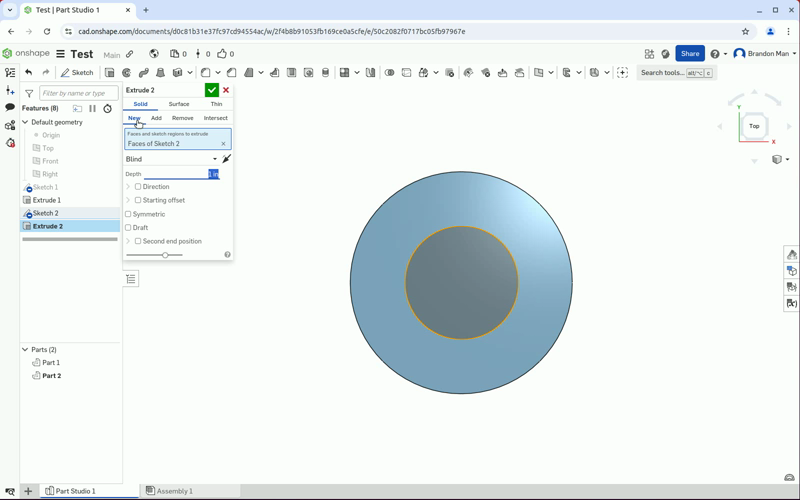
text(7.943)
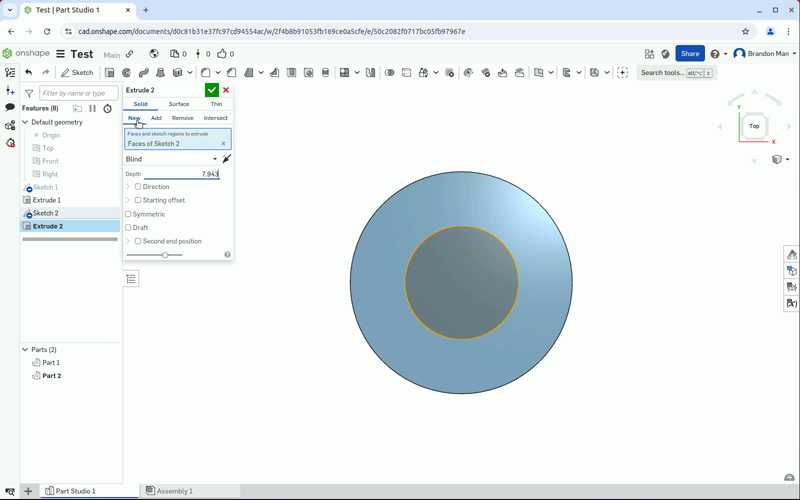
key(enter)
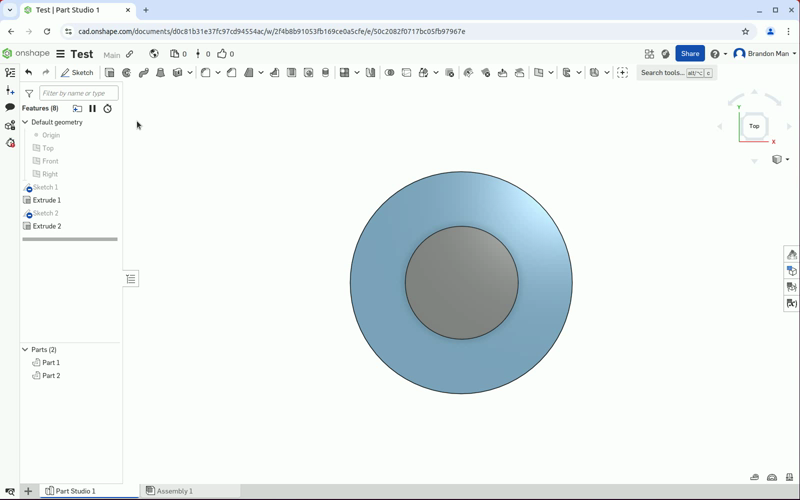
key(shift+h)
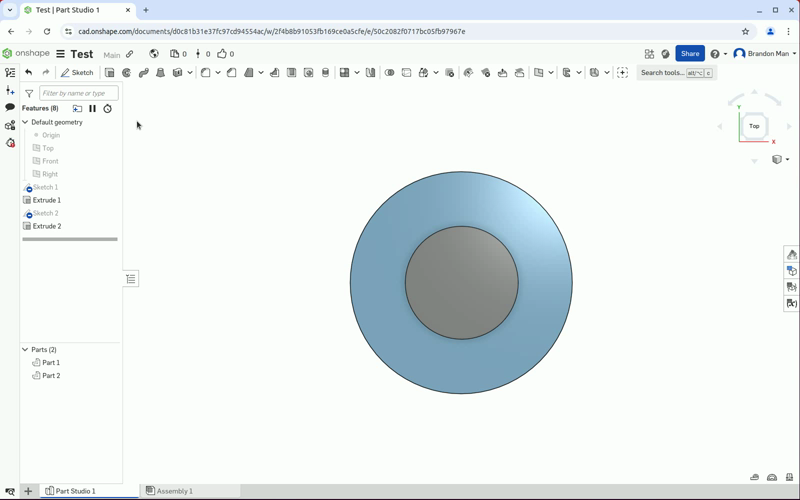
key(shift+h)
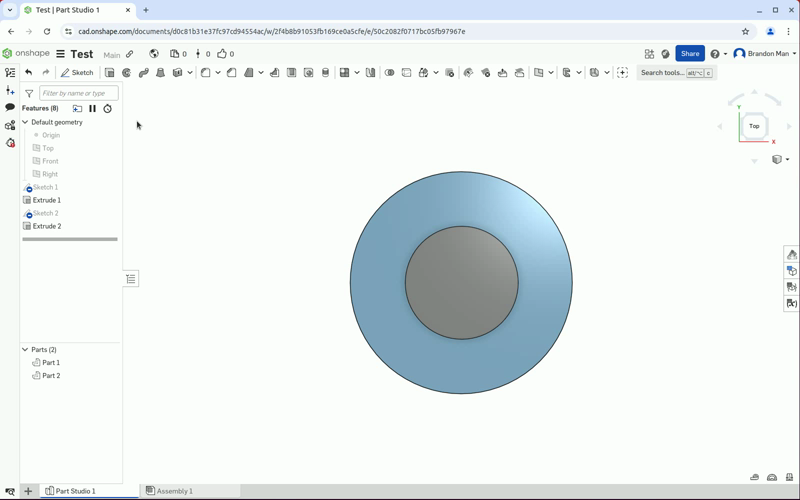
mouse_move(73, 189)
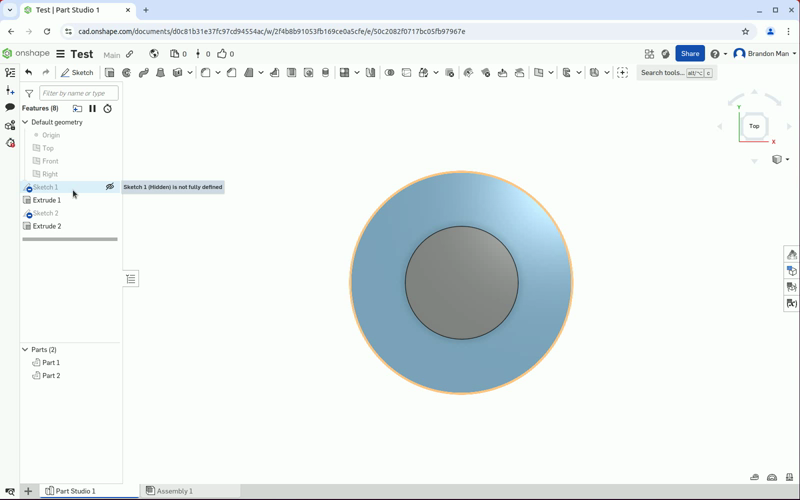
click(73, 189)
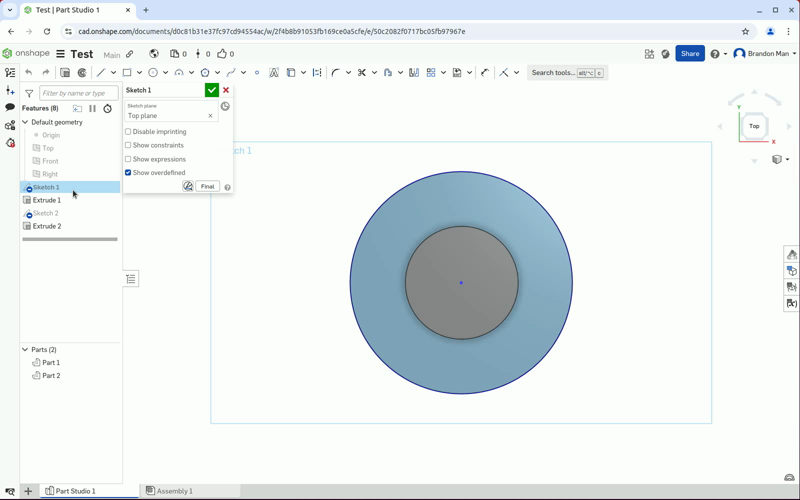
mouse_move(229, 92)
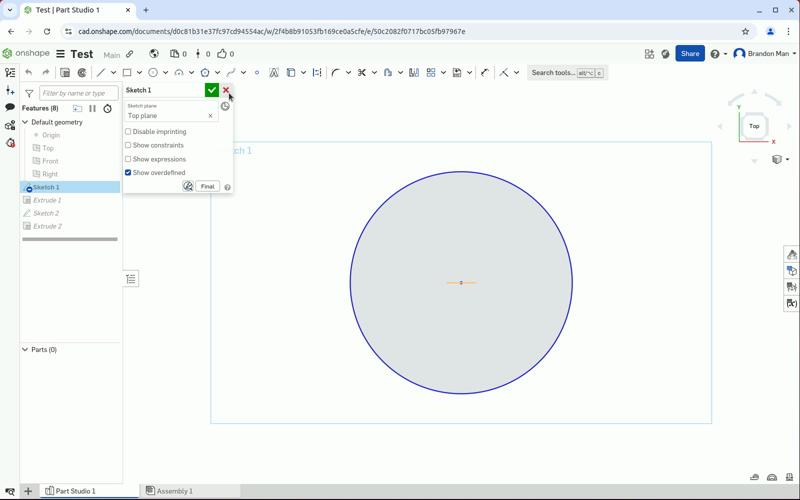
click(229, 92)
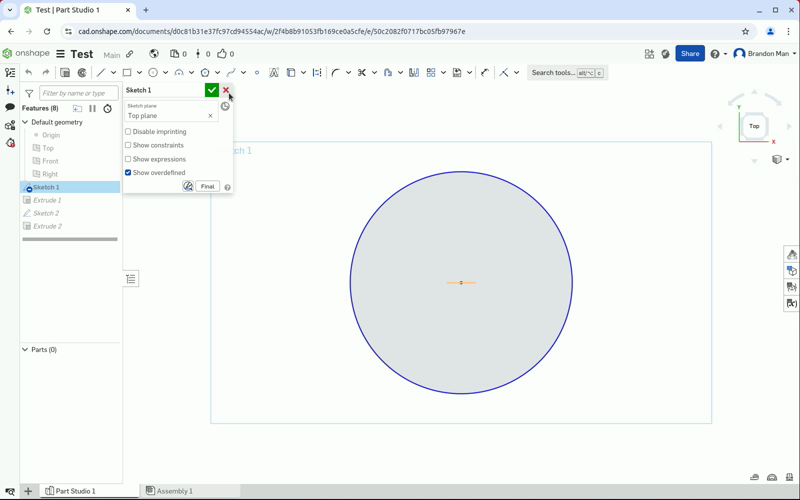
key(shift+s)
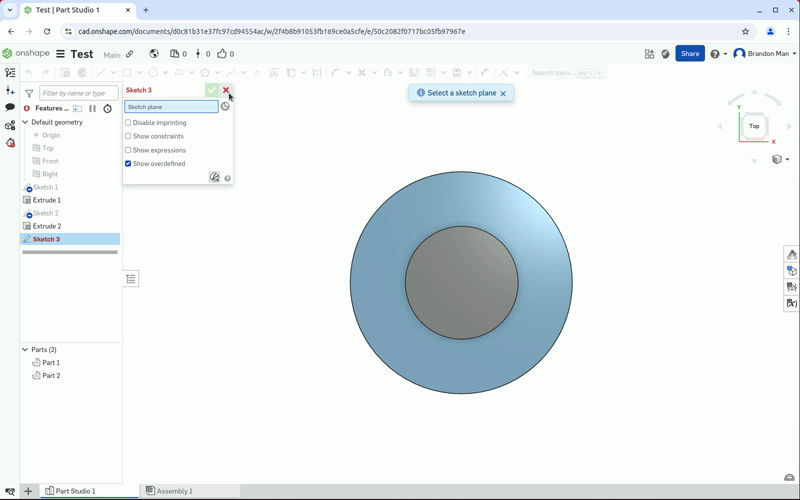
mouse_move(73, 150)
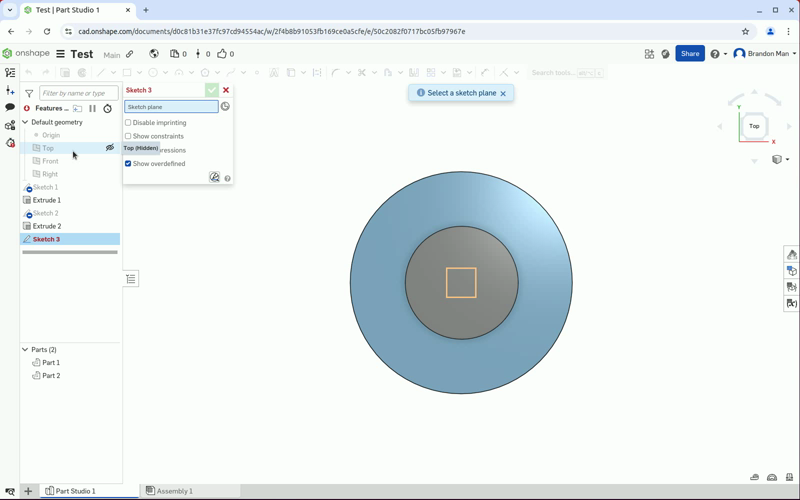
click(73, 150)
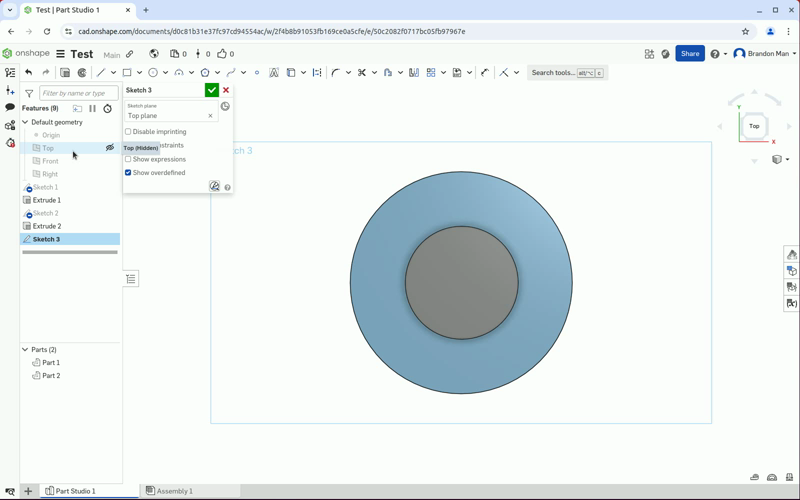
mouse_move(73, 352)
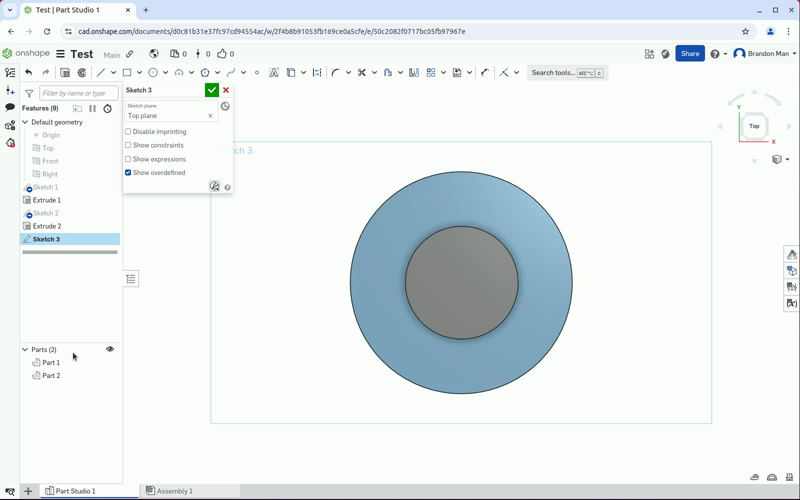
key(y)
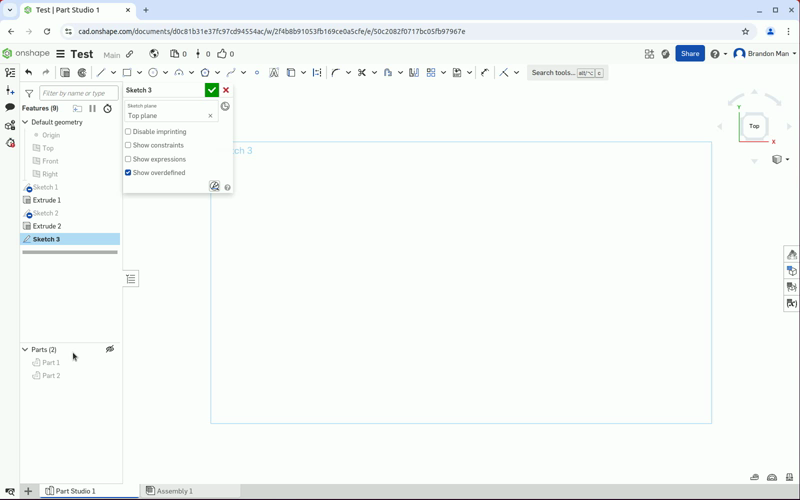
key(c)
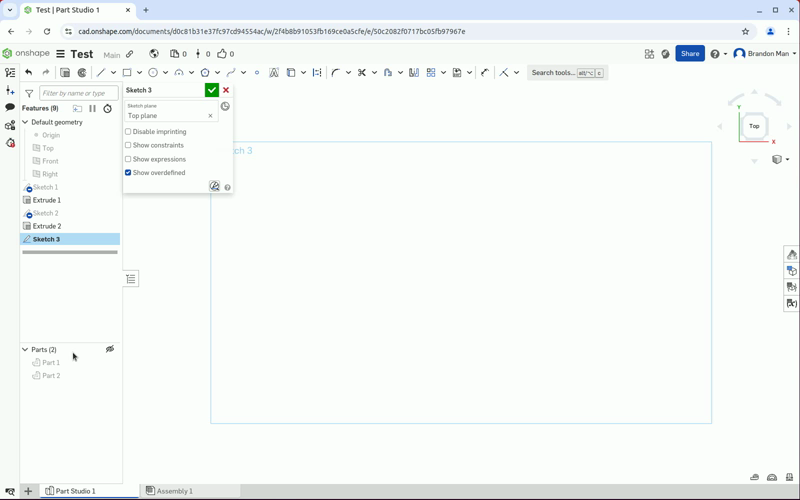
key_down(shift)
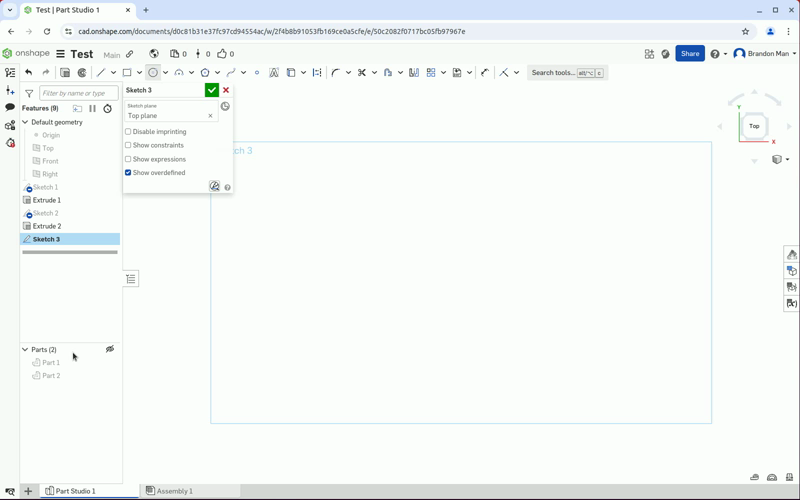
mouse_move(460, 282)
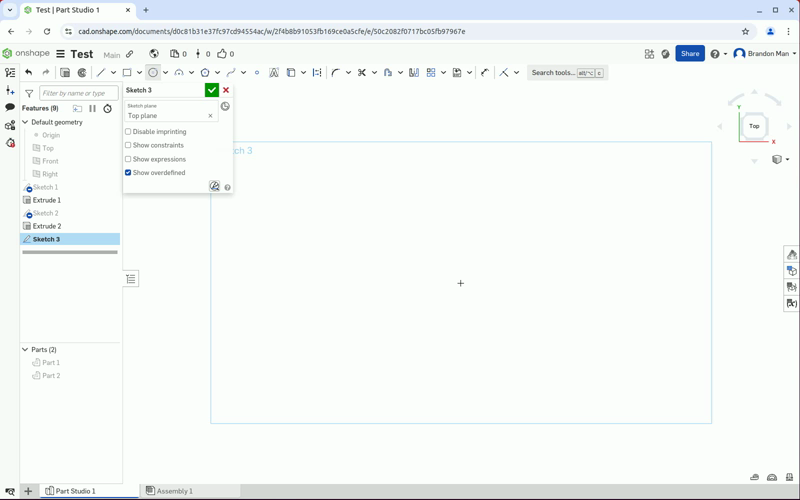
click(460, 282)
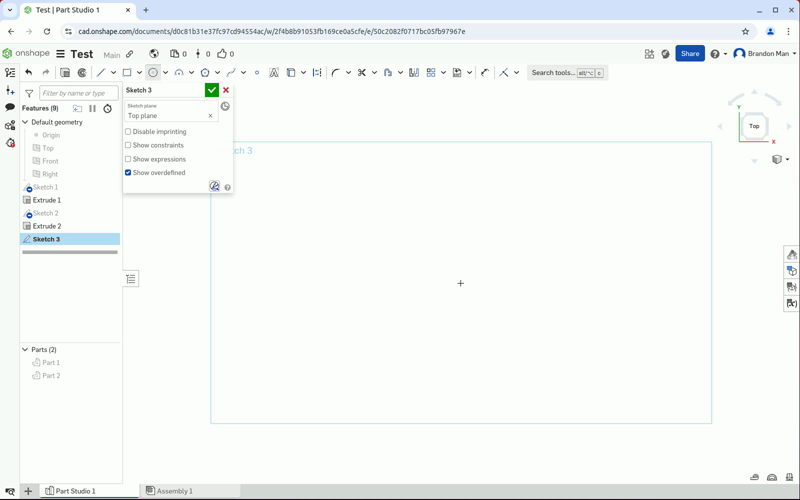
key_up(shift)
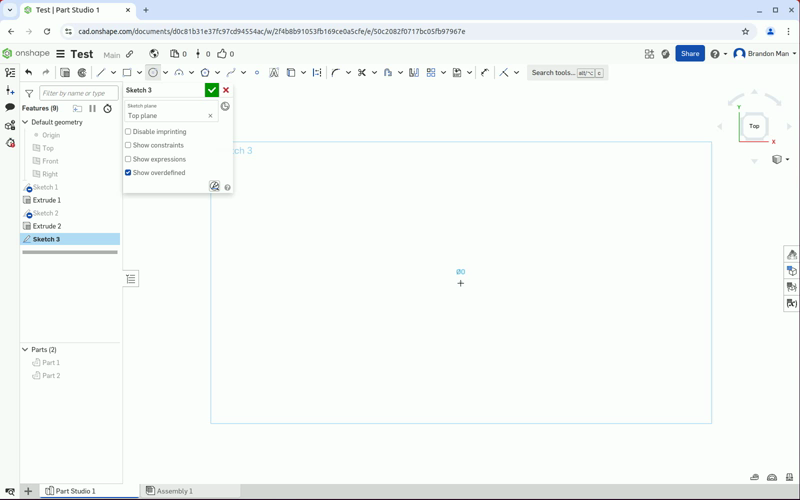
mouse_move(501, 282)
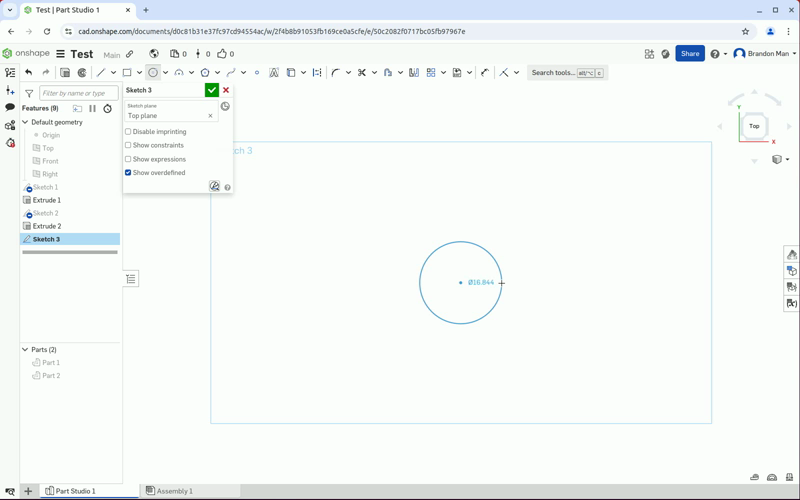
click(501, 282)
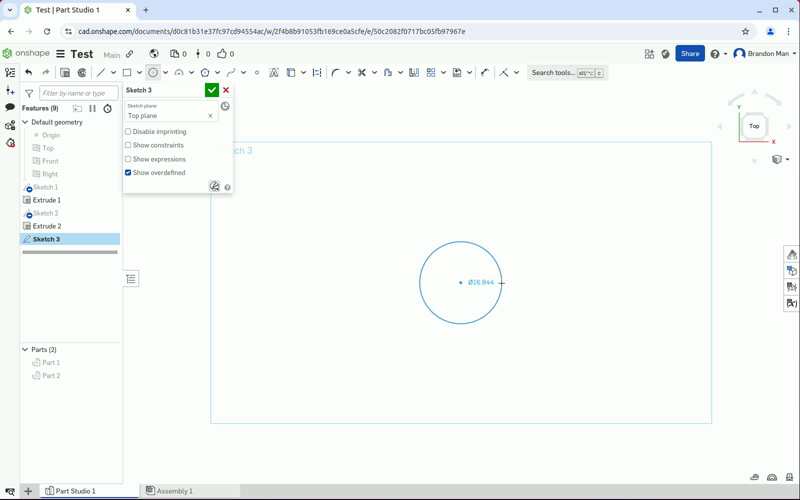
key(esc)
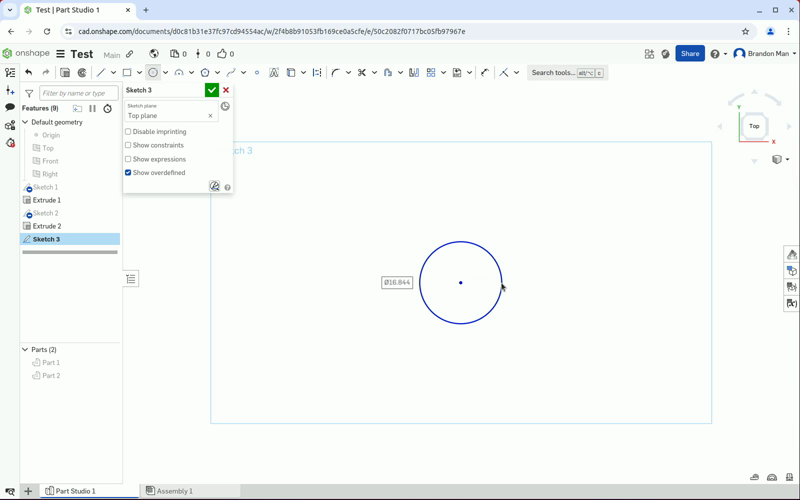
key(c)
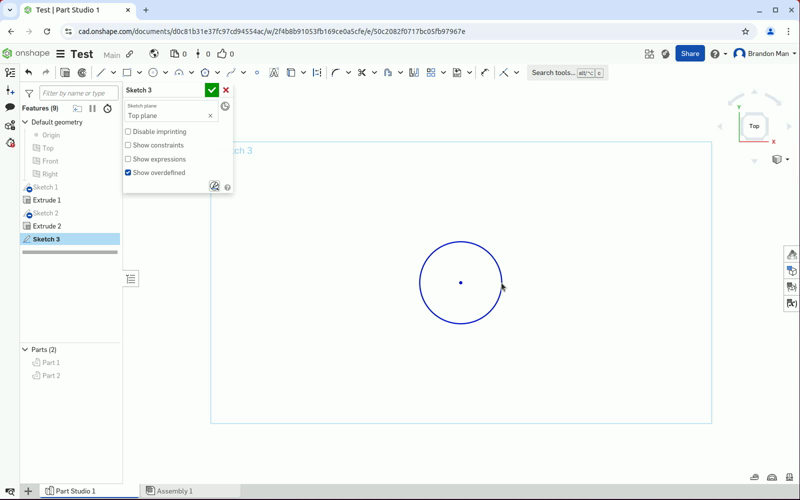
key_down(shift)
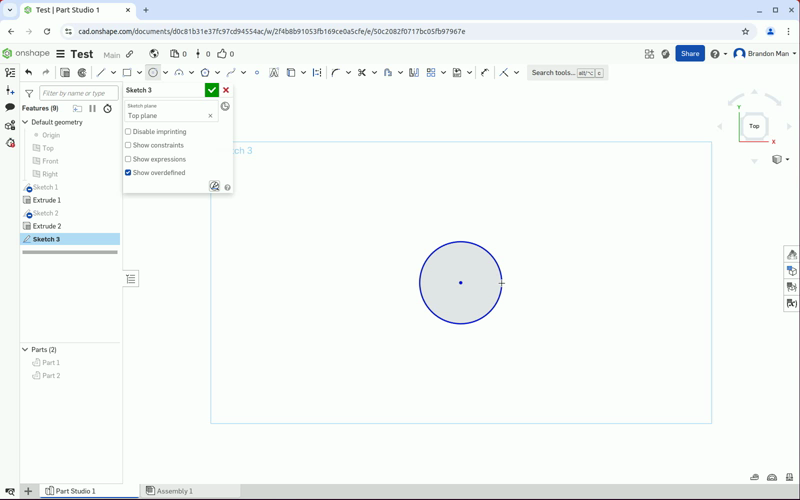
mouse_move(460, 282)
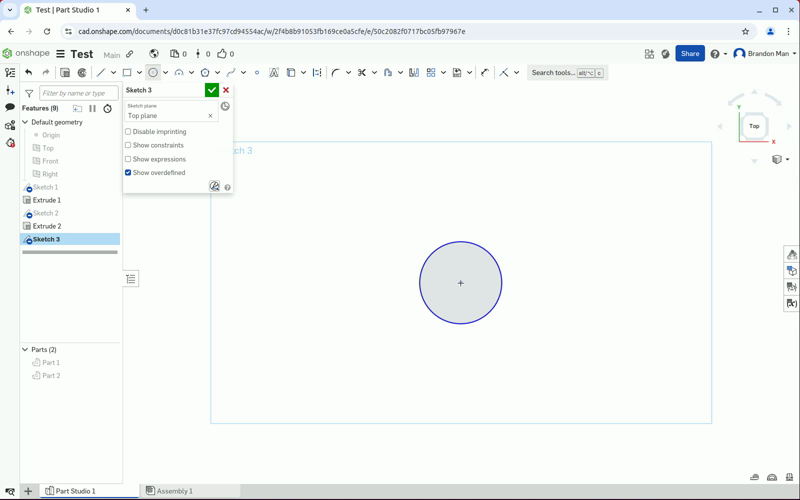
click(460, 282)
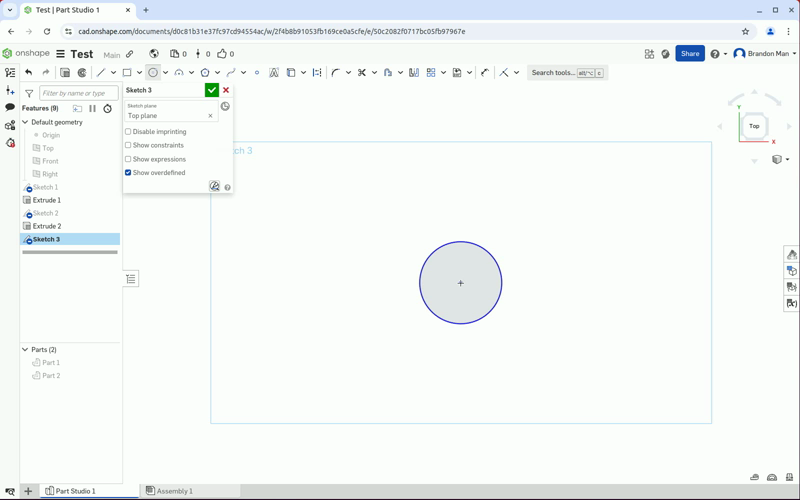
key_up(shift)
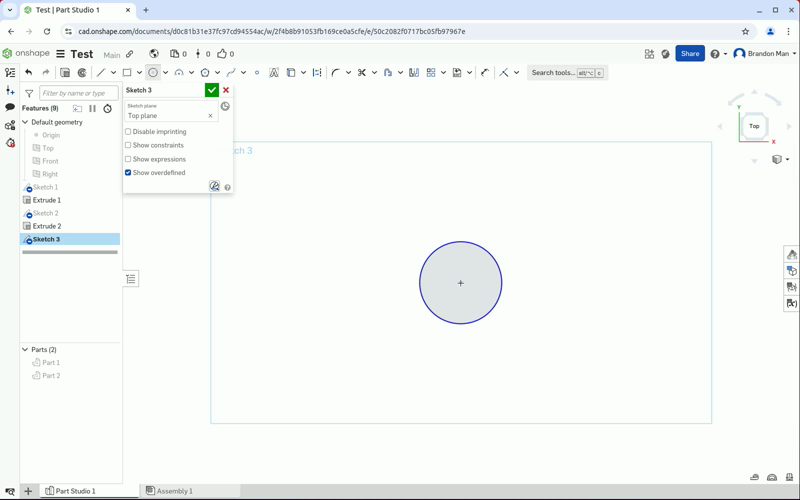
mouse_move(484, 282)
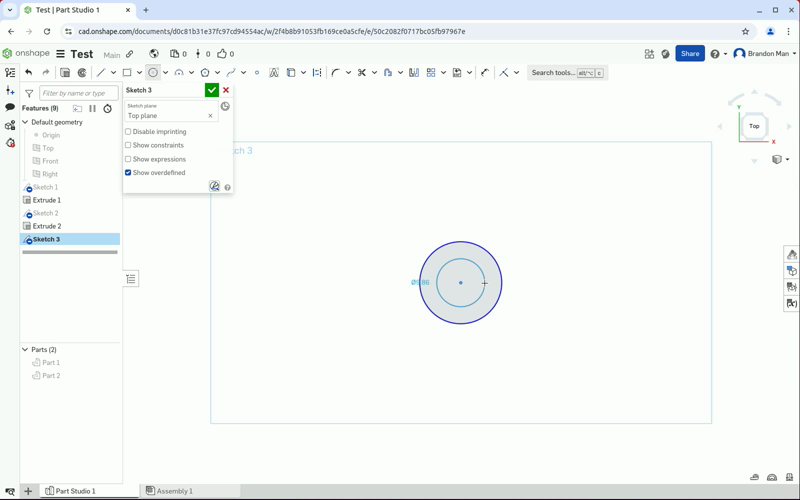
click(484, 282)
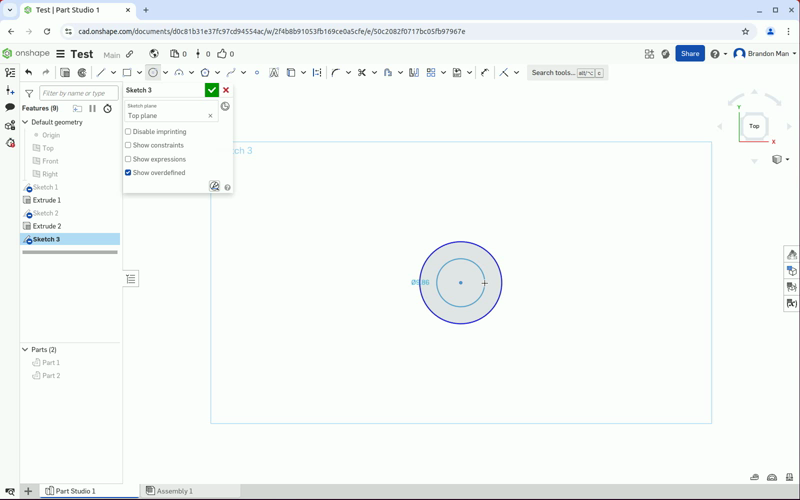
key(esc)
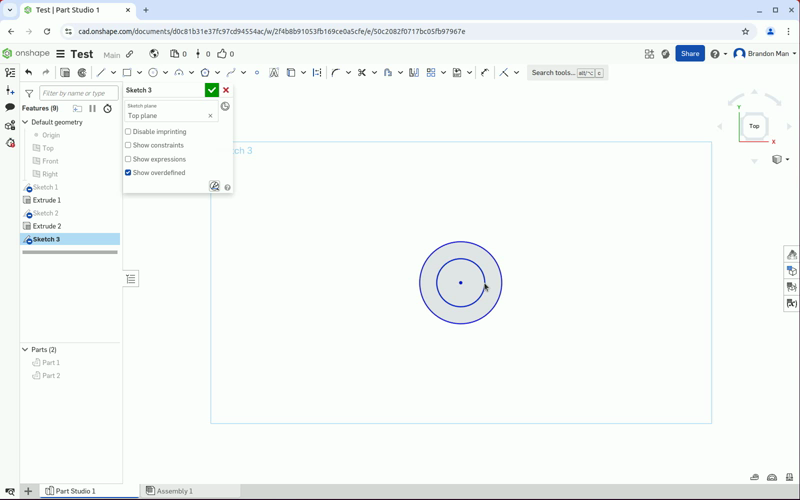
mouse_move(433, 270)
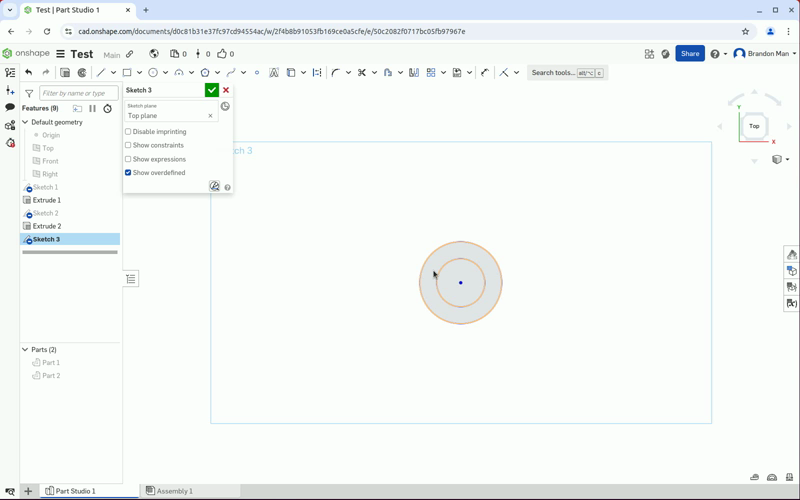
click(433, 270)
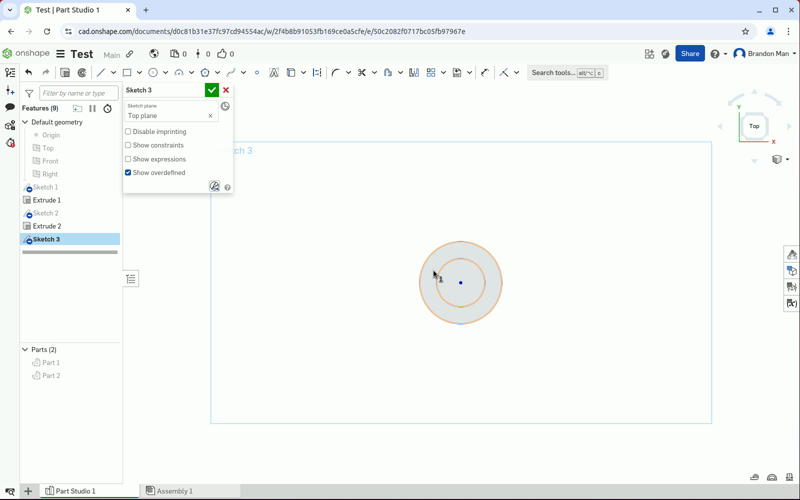
mouse_move(73, 352)
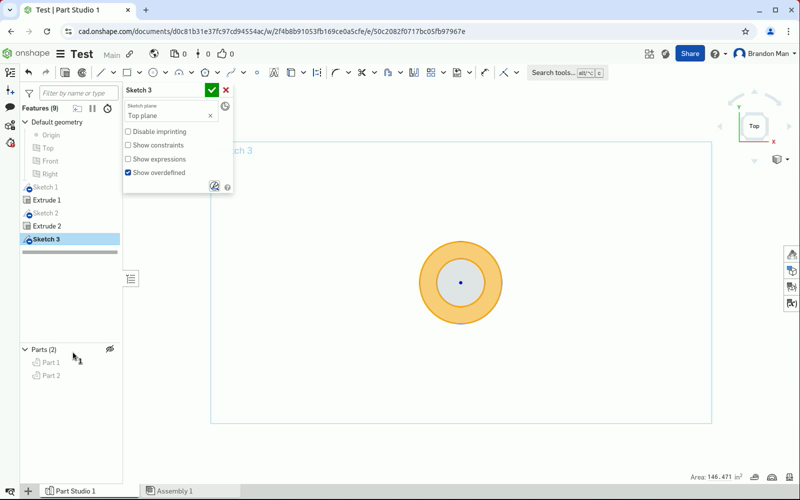
key(shift+y)
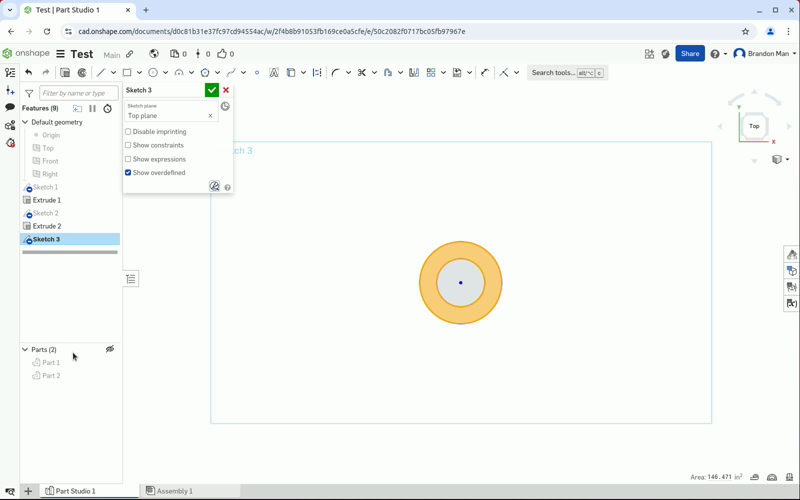
key(shift+e)
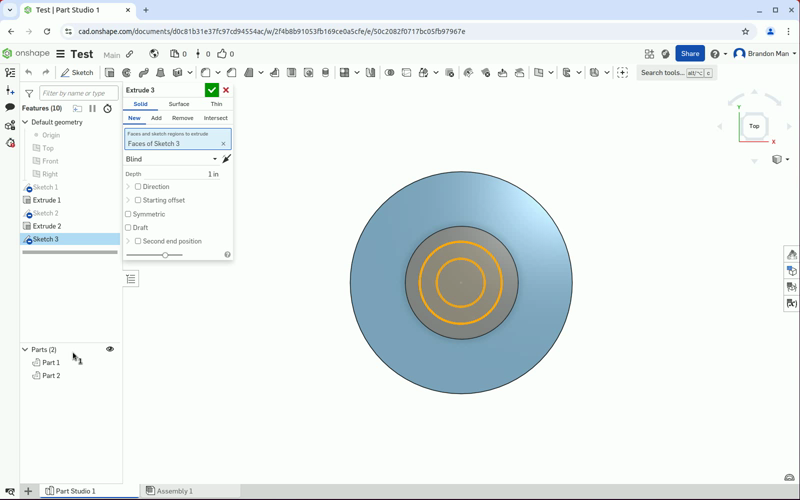
mouse_move(143, 106)
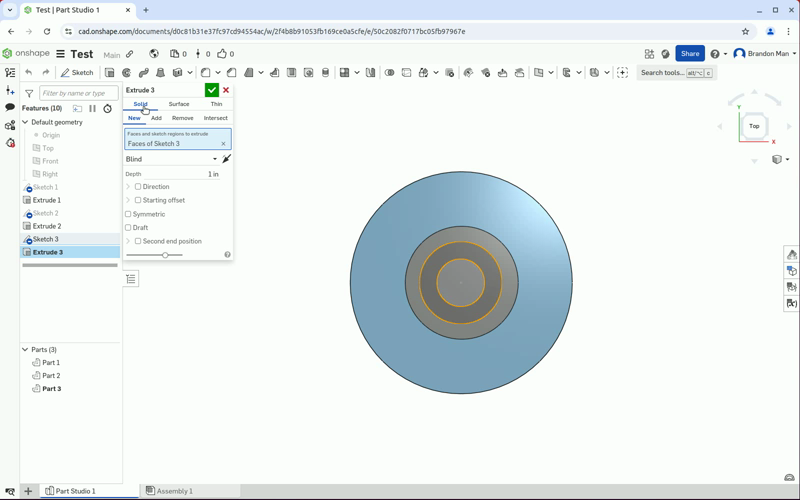
click(143, 106)
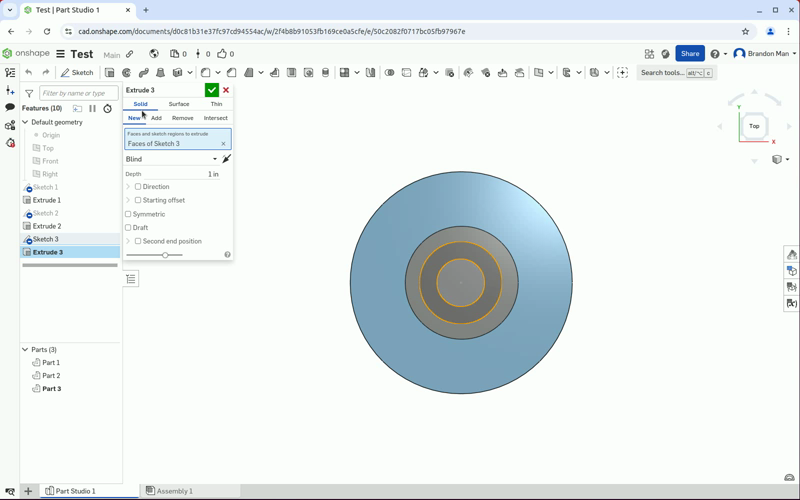
mouse_move(137, 120)
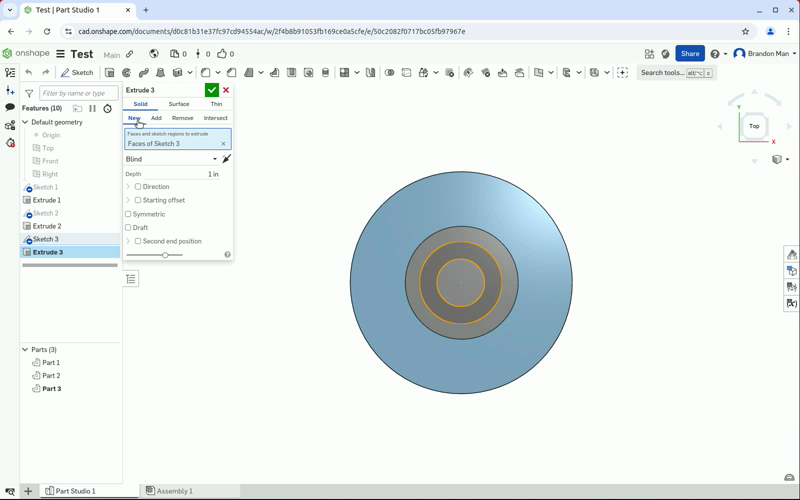
click(137, 120)
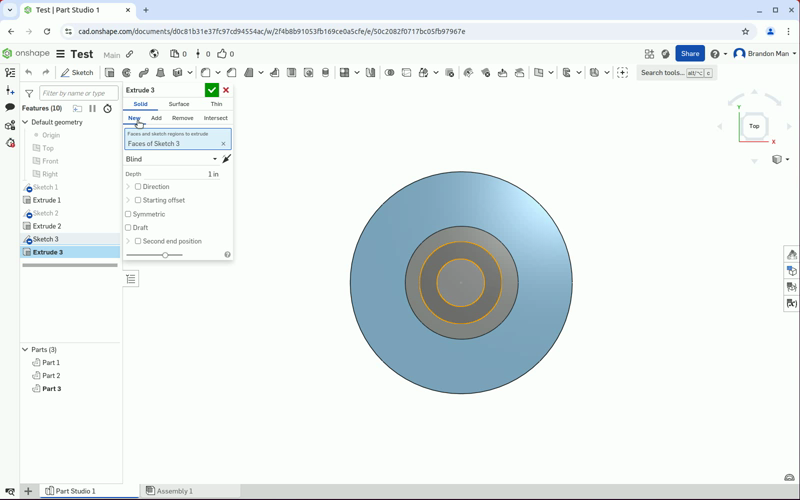
key(tab, 4)
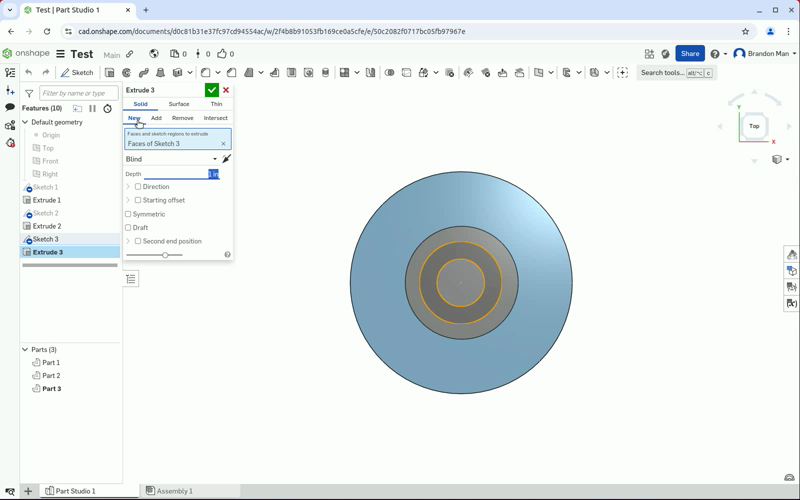
text(13.239)
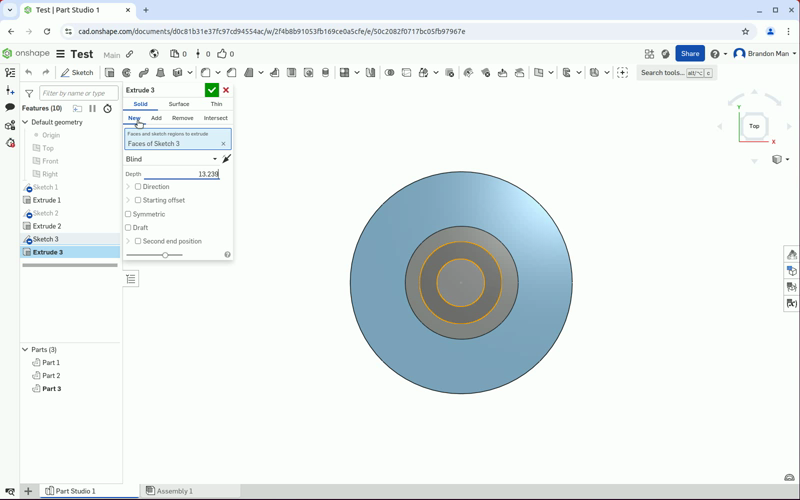
key(enter)
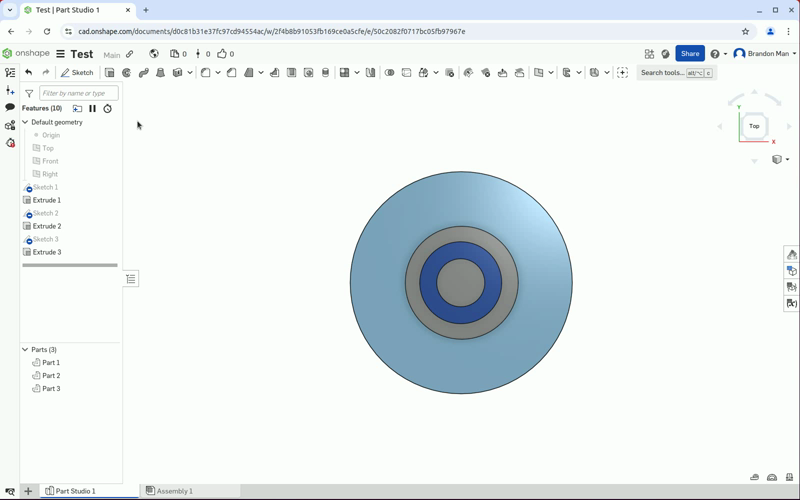
key(shift+h)
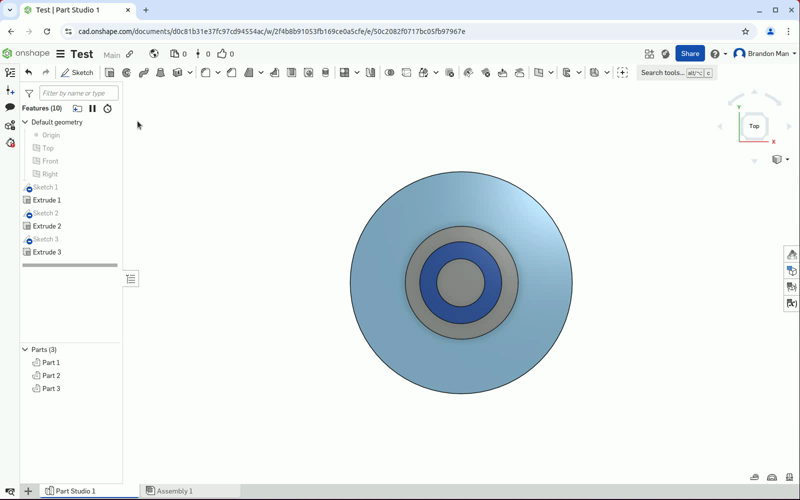
key(shift+h)
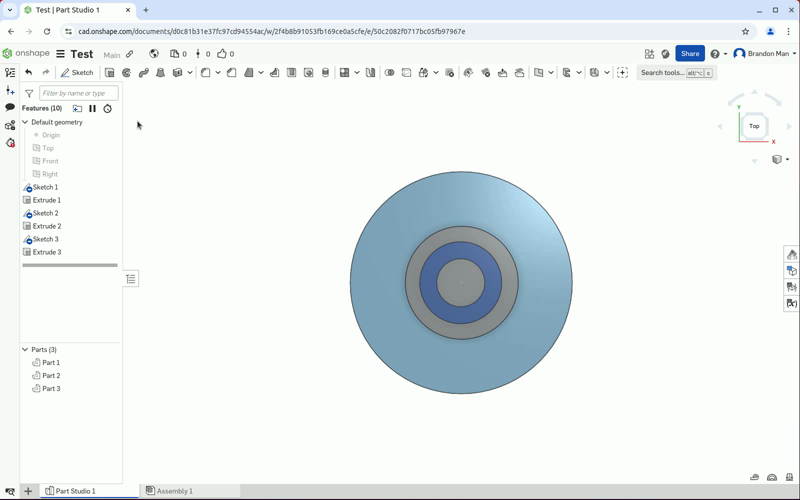
key(shift+7)
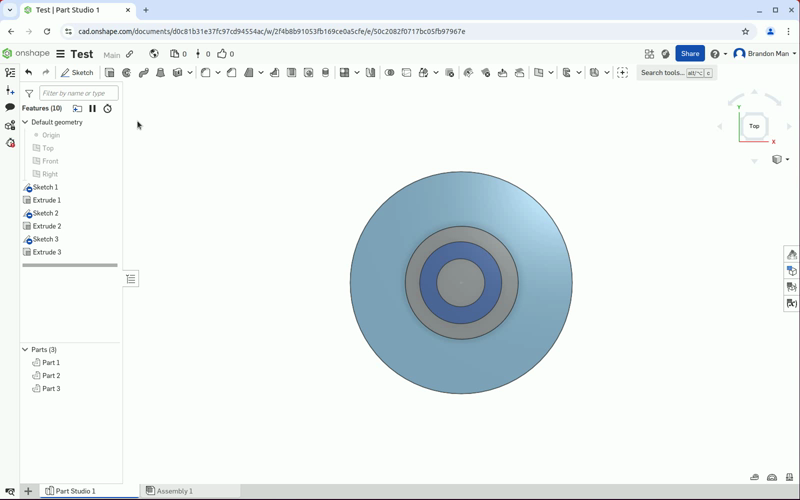
key(up, 3)
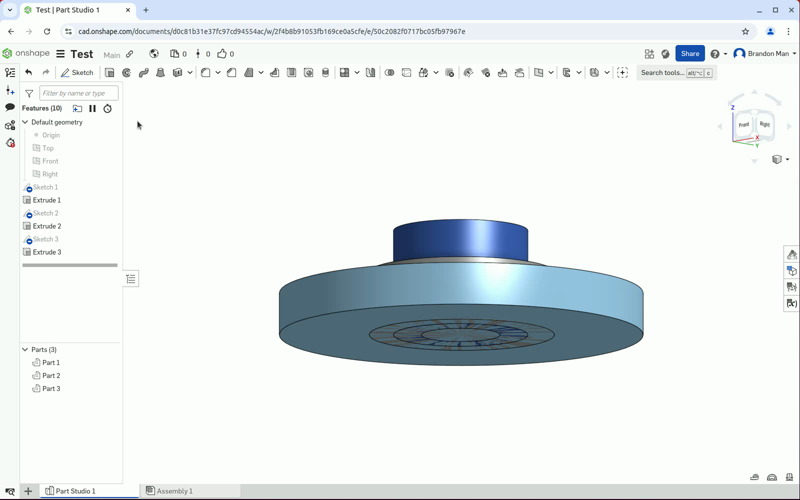
key(left, 3)
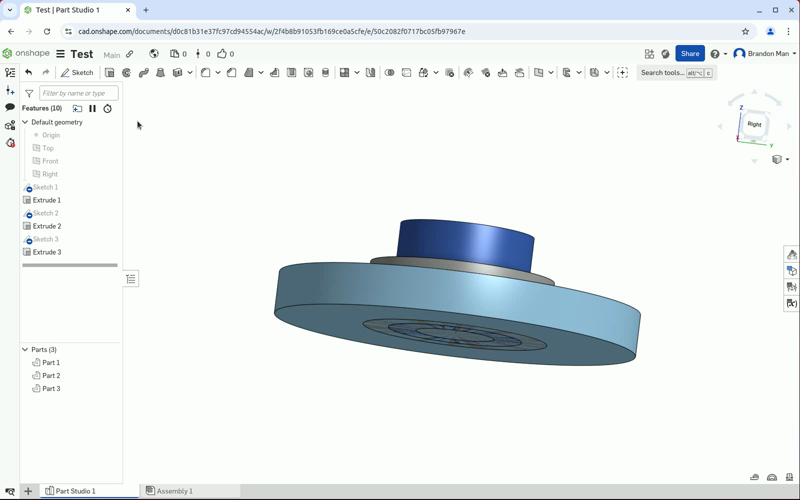
key(right, 3)
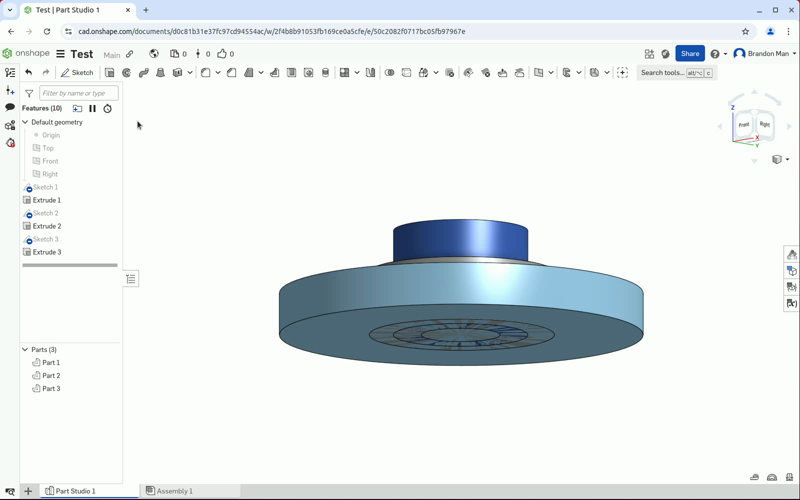
key(down, 3)
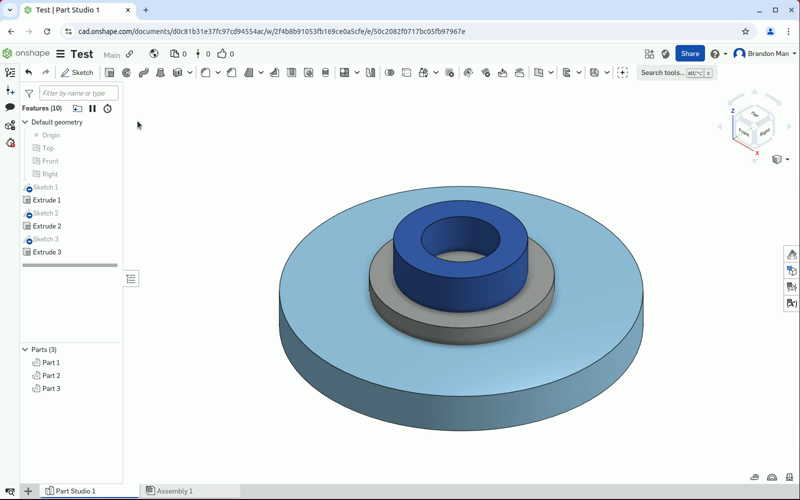
mouse_move(73, 189)
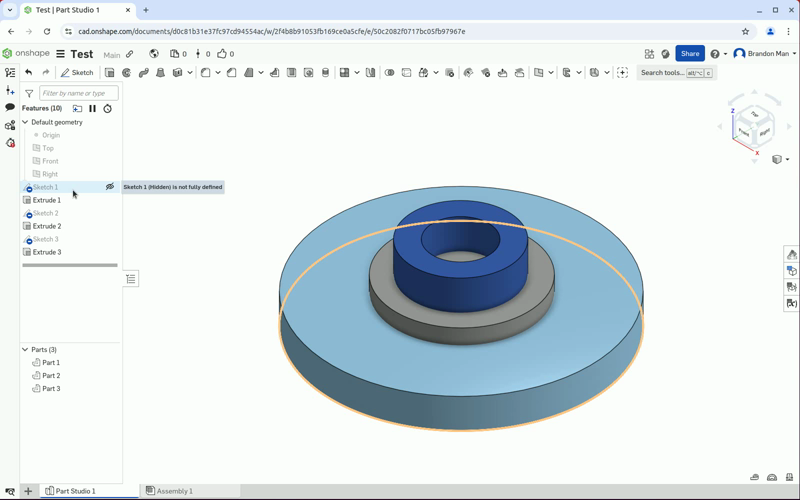
click(73, 189)